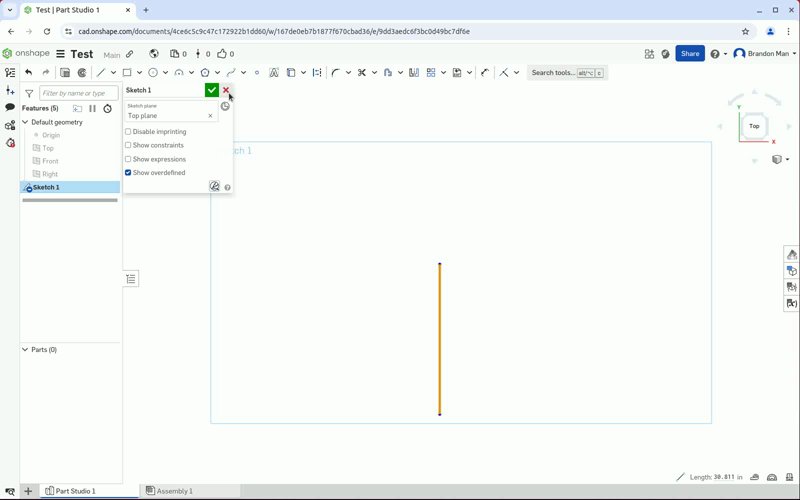
key(shift+h)
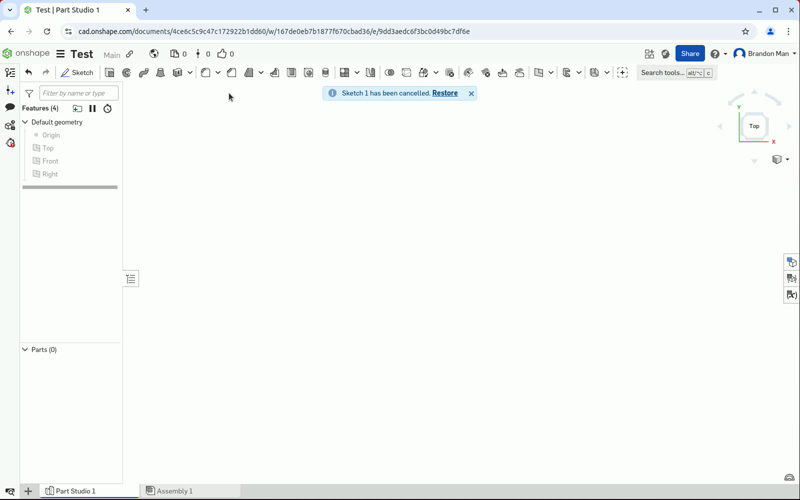
mouse_move(73, 352)
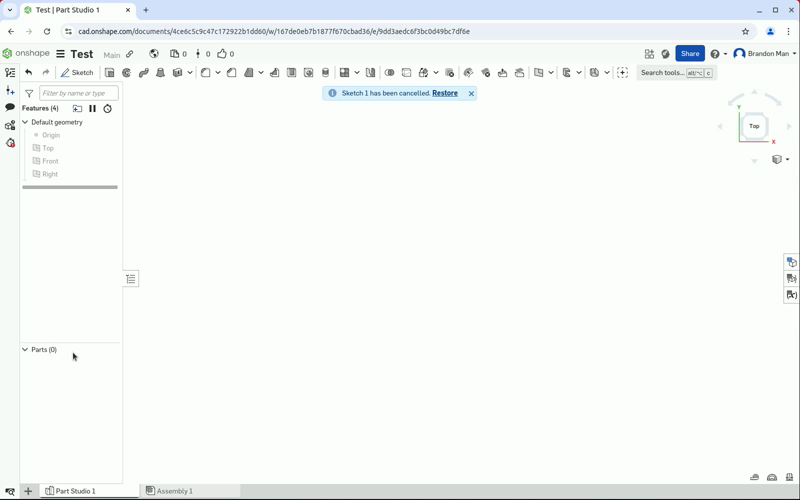
key(y)
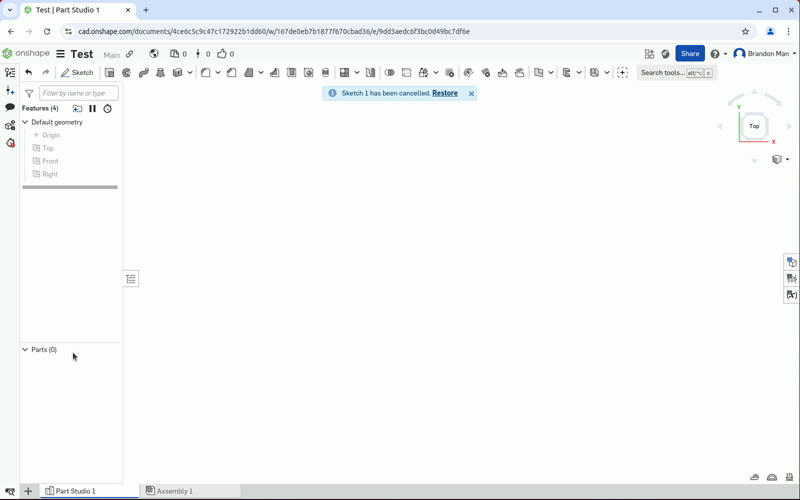
key(shift+p)
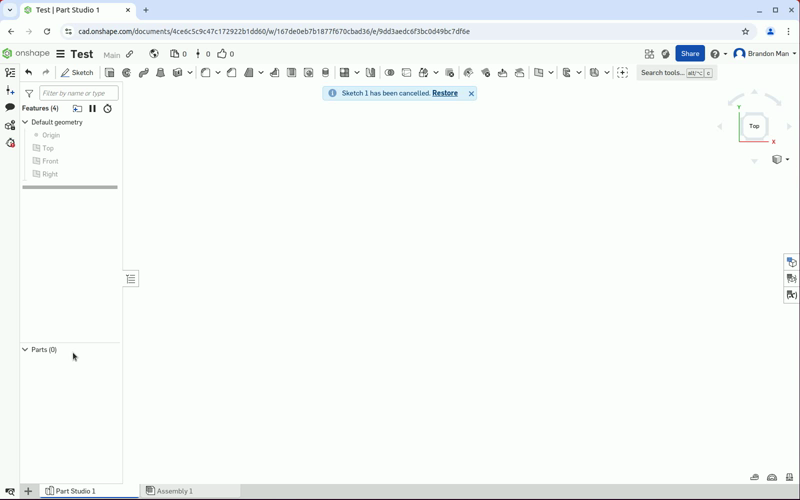
key(space)
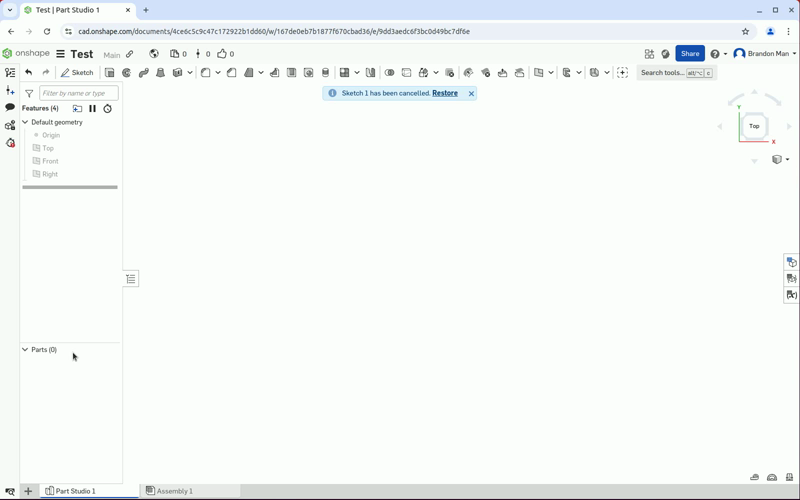
key_down(shift)
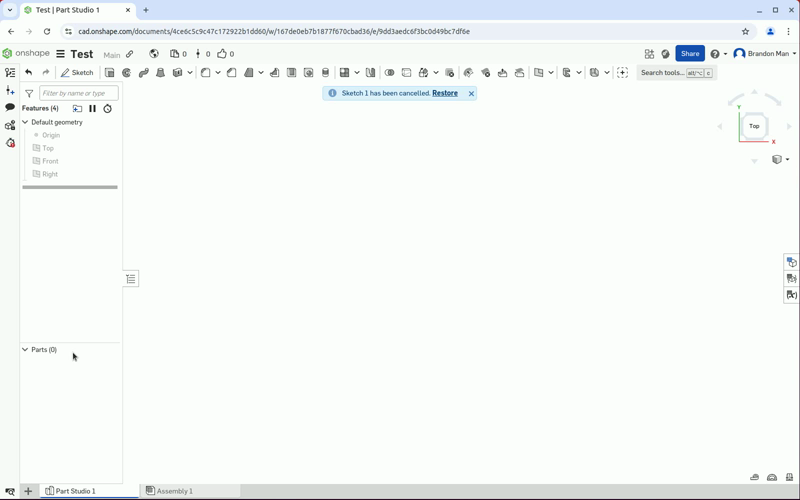
key(up)
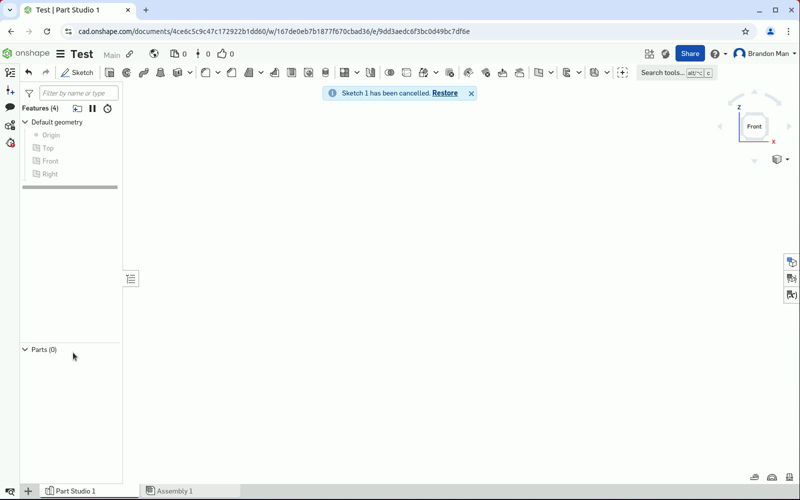
key_up(shift)
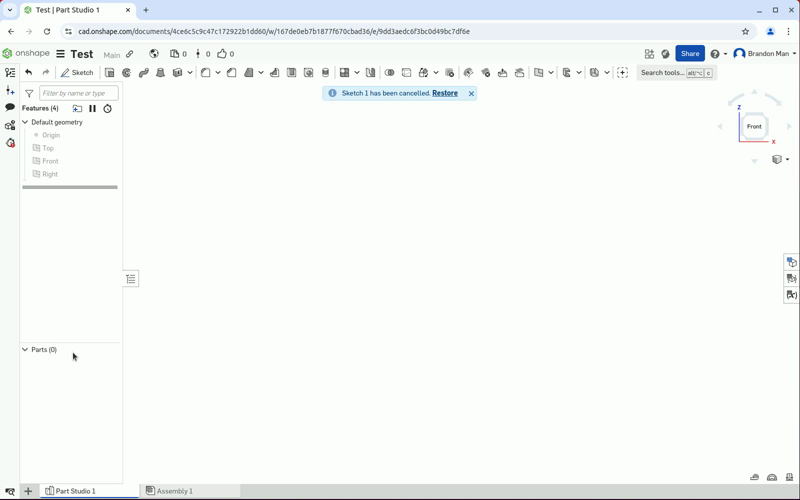
mouse_move(73, 352)
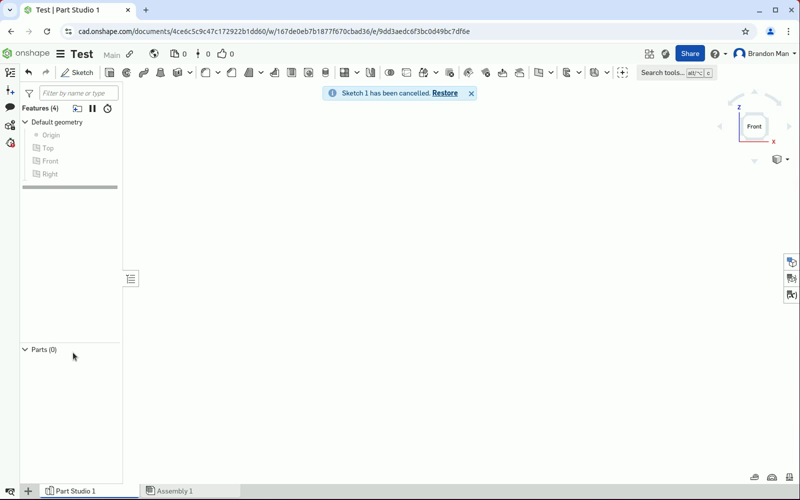
key(shift+y)
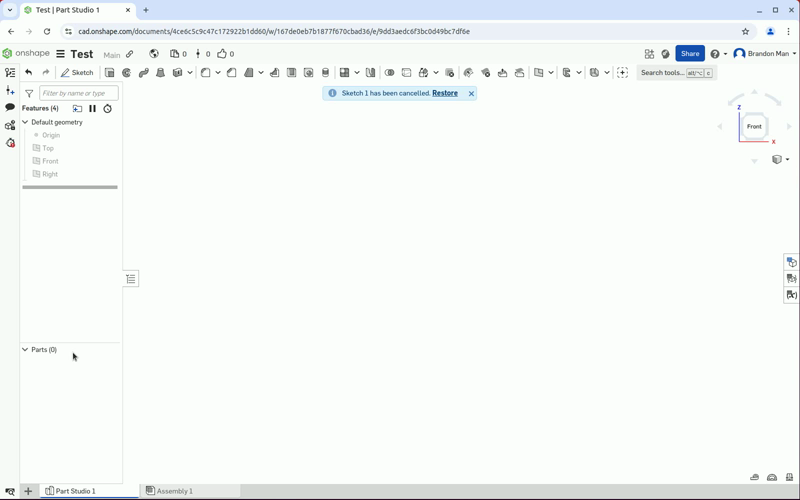
key(shift+s)
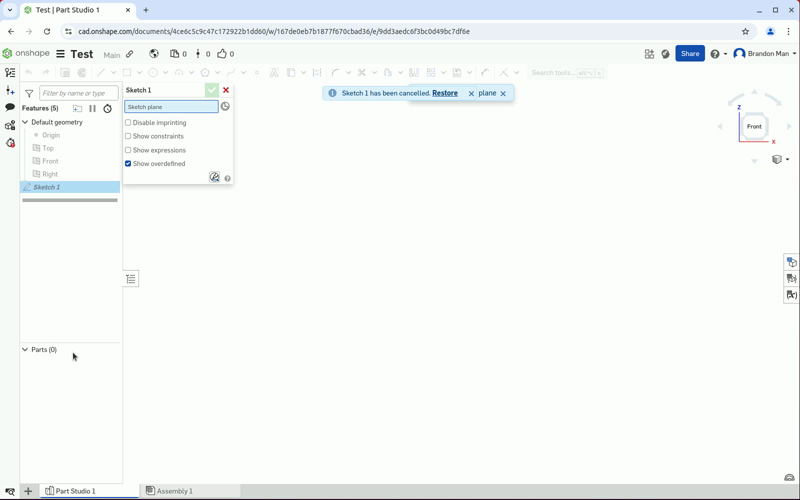
mouse_move(73, 163)
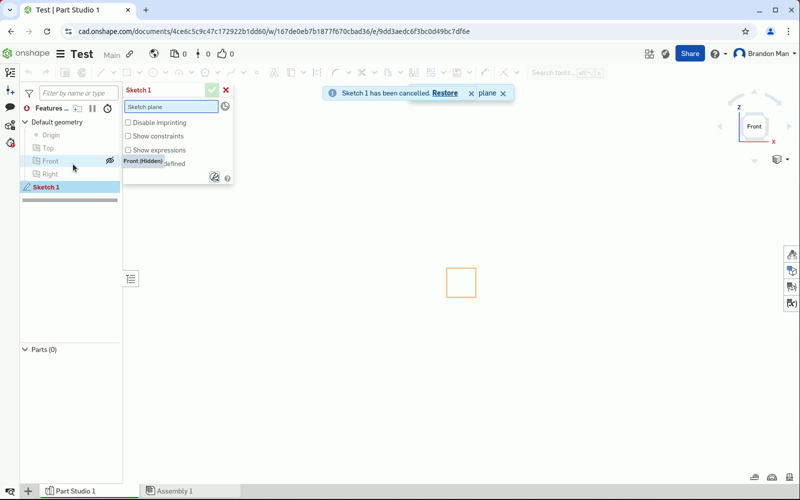
click(73, 163)
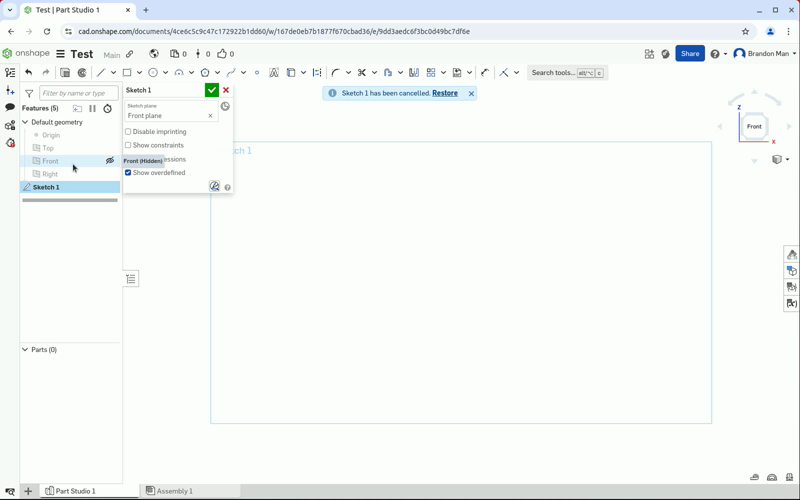
mouse_move(73, 352)
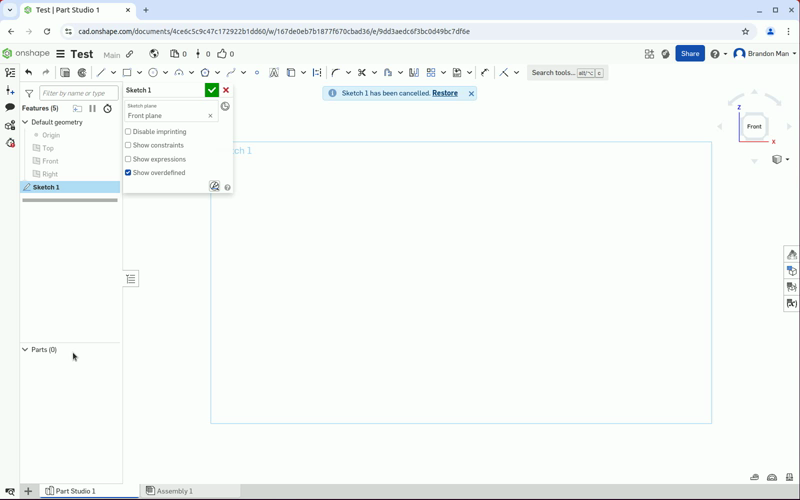
key(y)
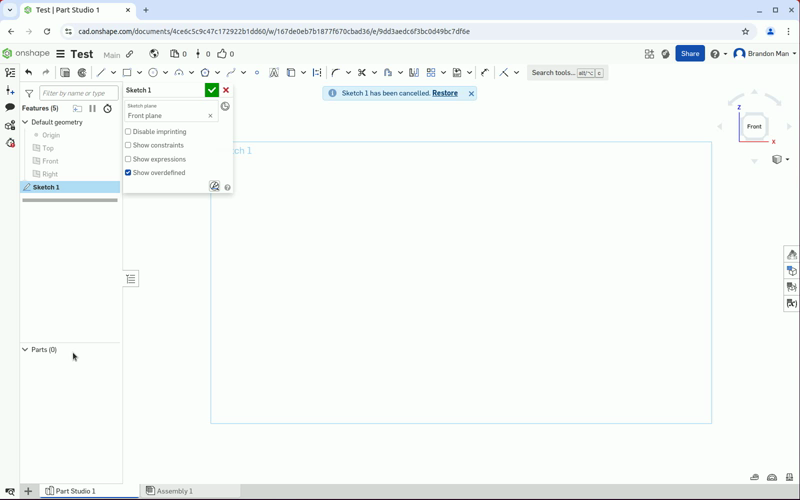
key(l)
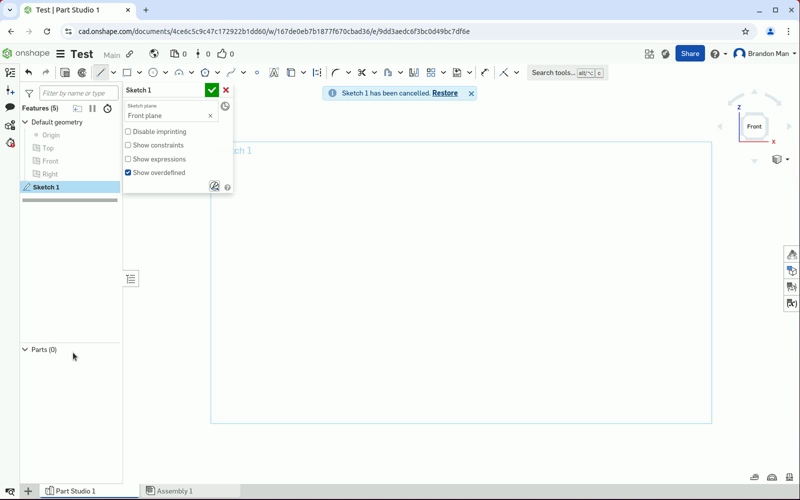
key_down(shift)
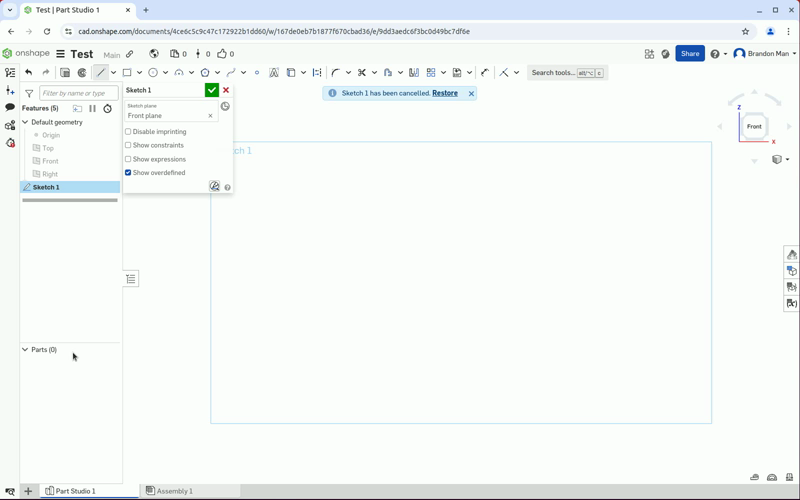
mouse_move(385, 249)
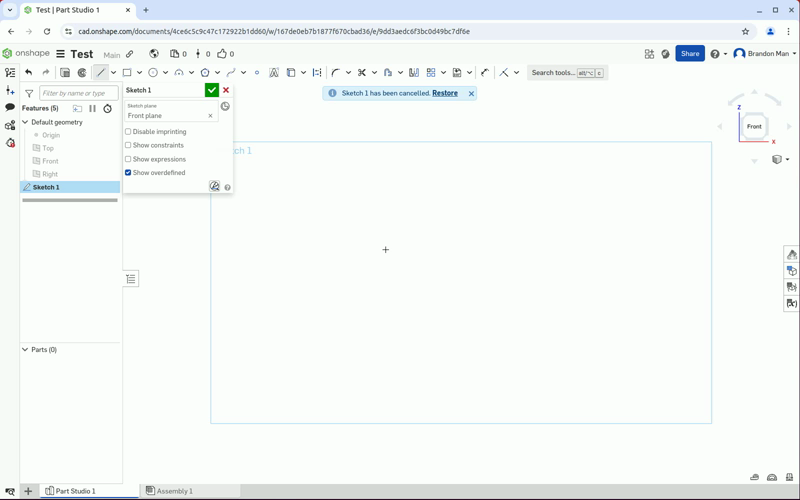
click(385, 249)
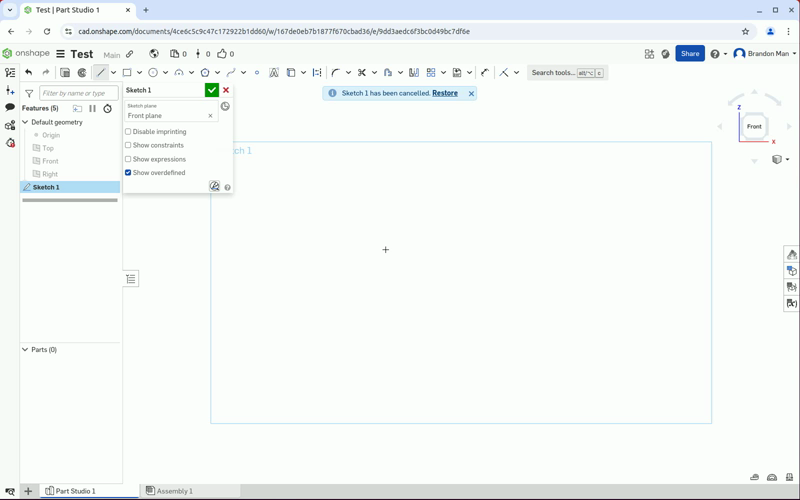
key_up(shift)
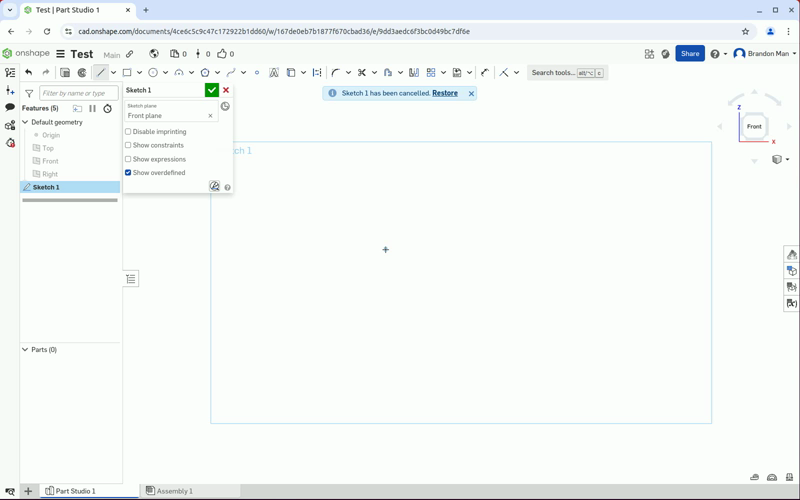
key_down(shift)
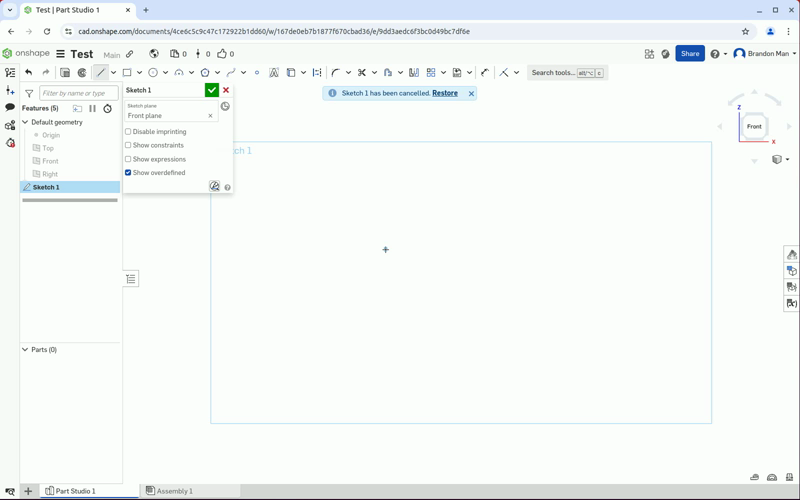
mouse_move(448, 249)
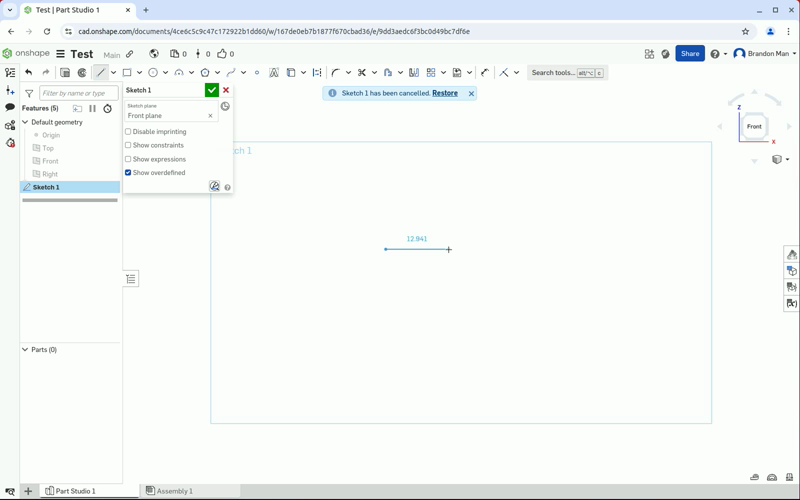
click(448, 249)
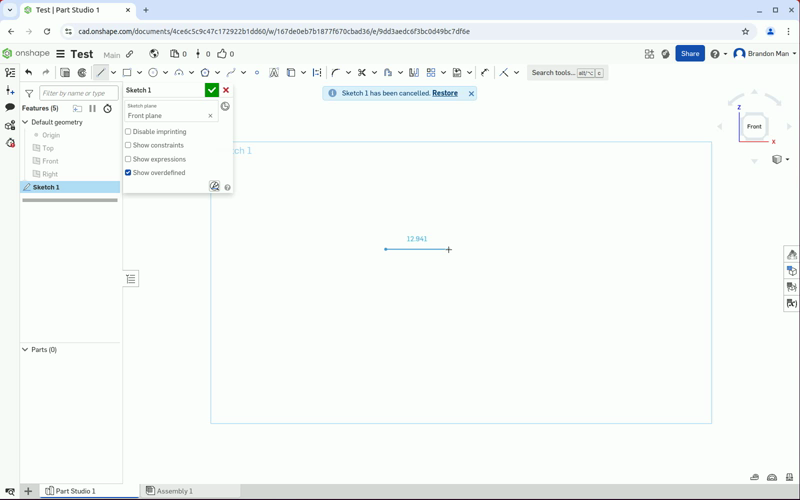
key_up(shift)
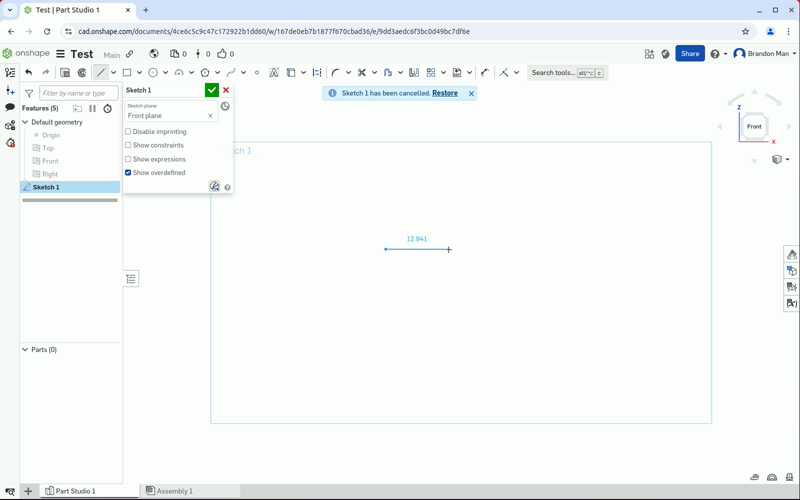
key_down(shift)
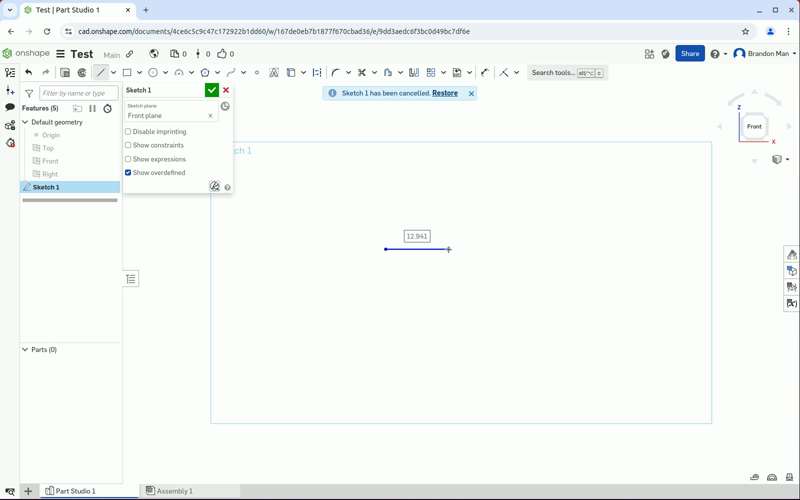
mouse_move(478, 249)
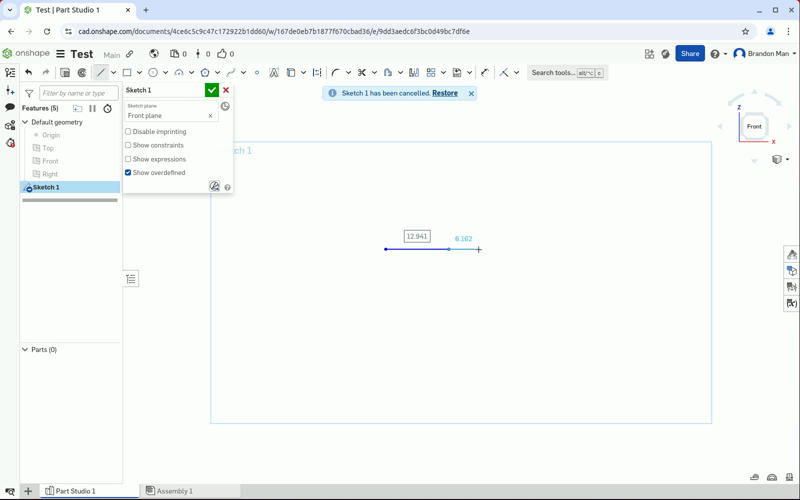
mouse_move(448, 226)
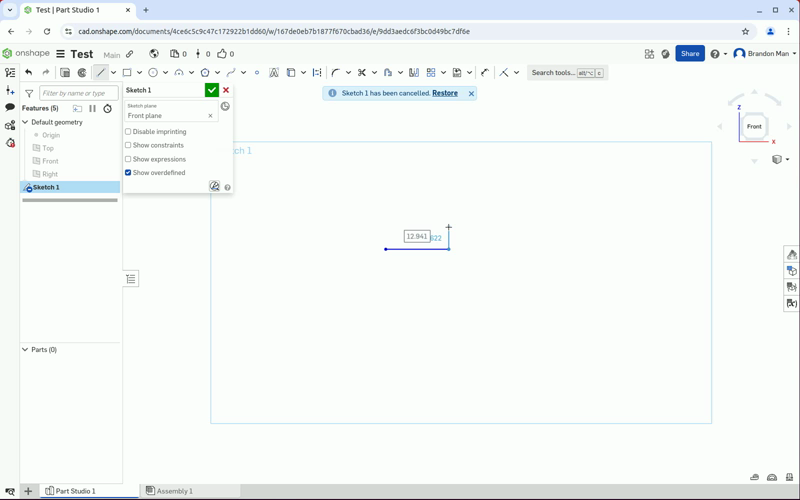
click(448, 226)
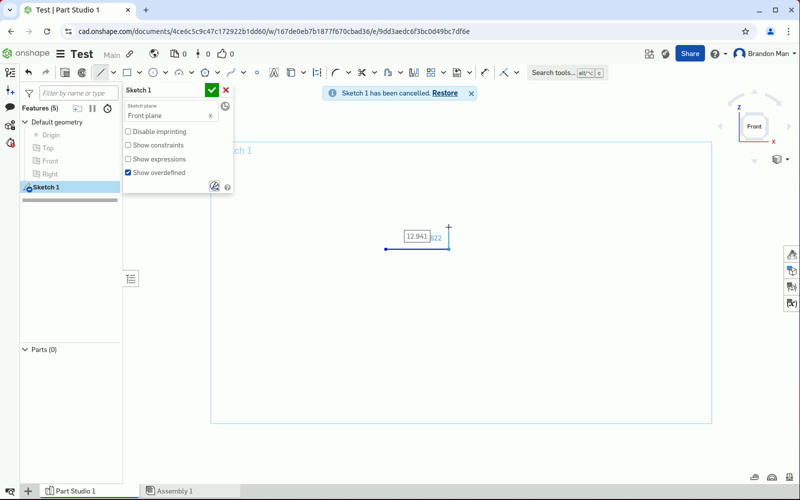
key_up(shift)
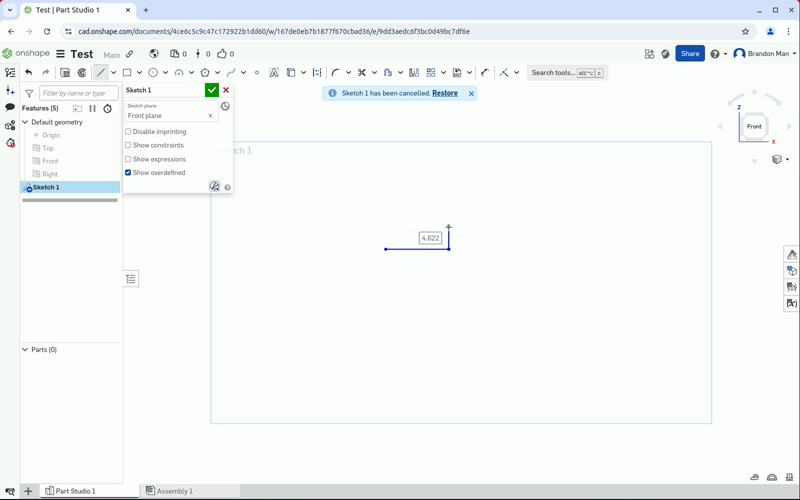
key_down(shift)
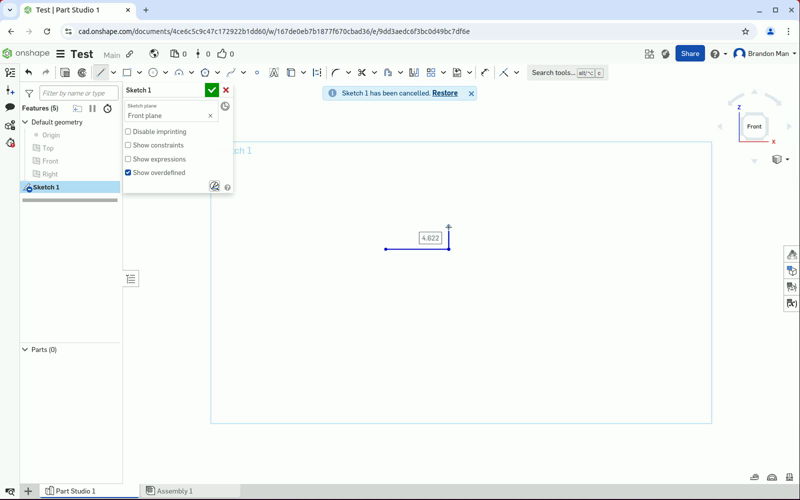
mouse_move(385, 226)
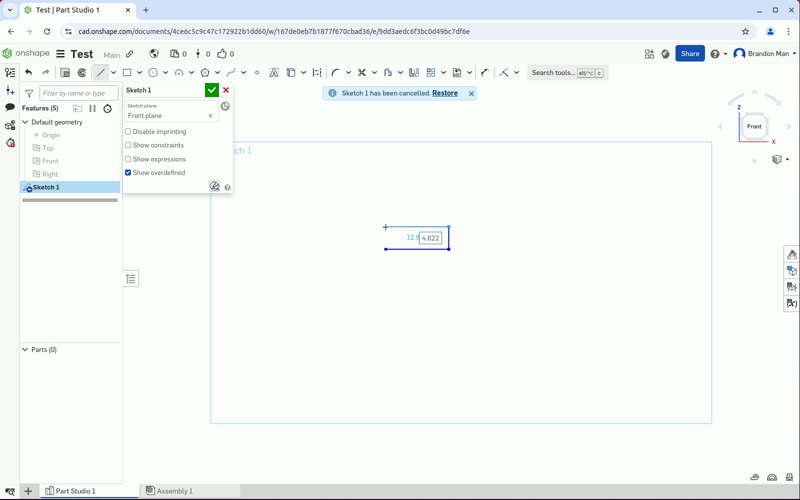
click(385, 226)
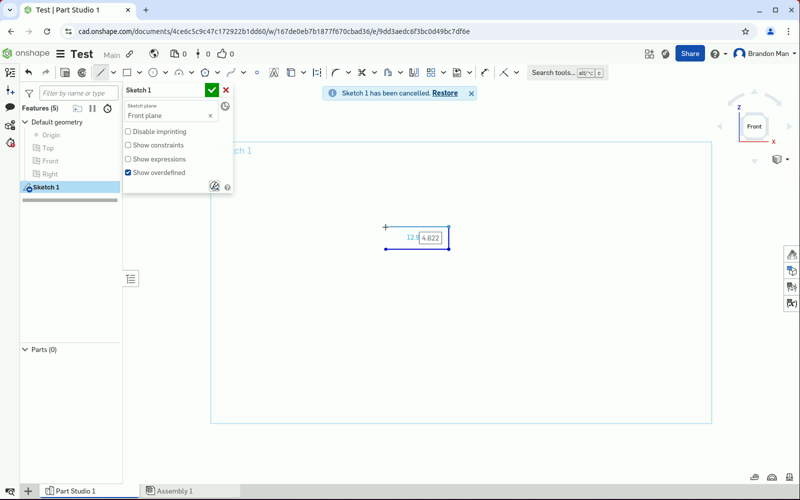
key_up(shift)
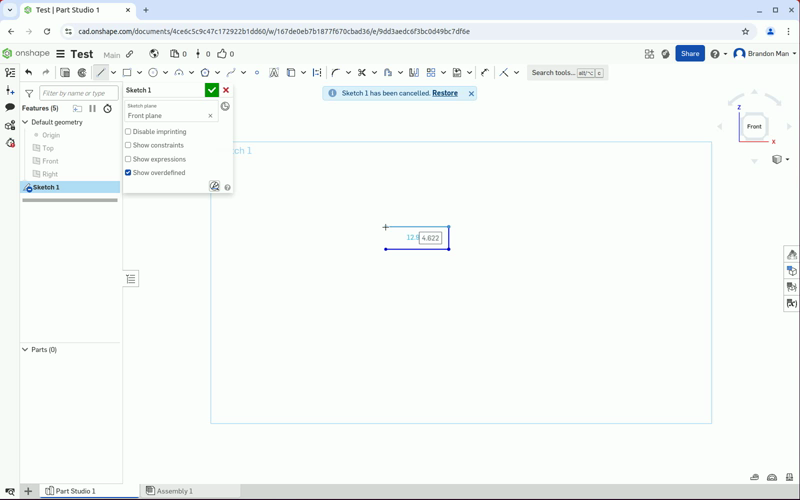
mouse_move(415, 226)
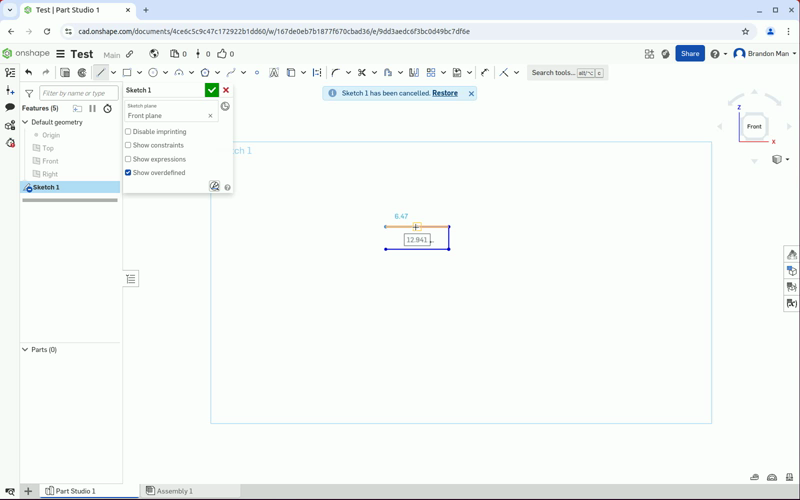
key_down(shift)
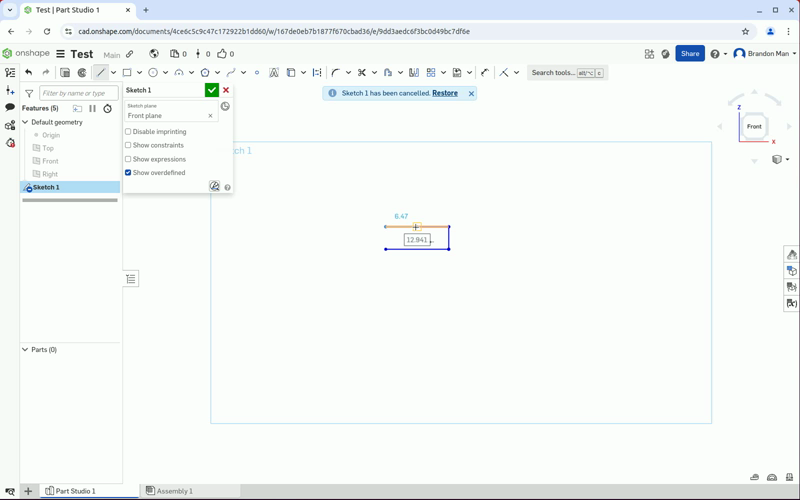
mouse_move(385, 249)
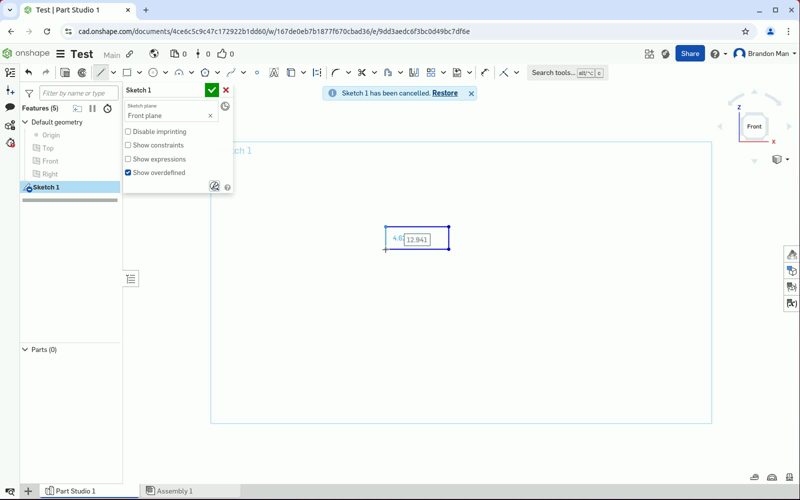
key_up(shift)
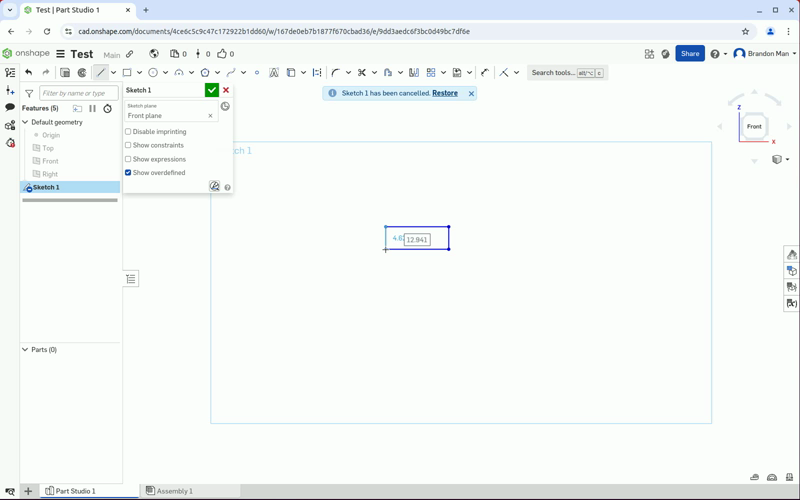
click(385, 249)
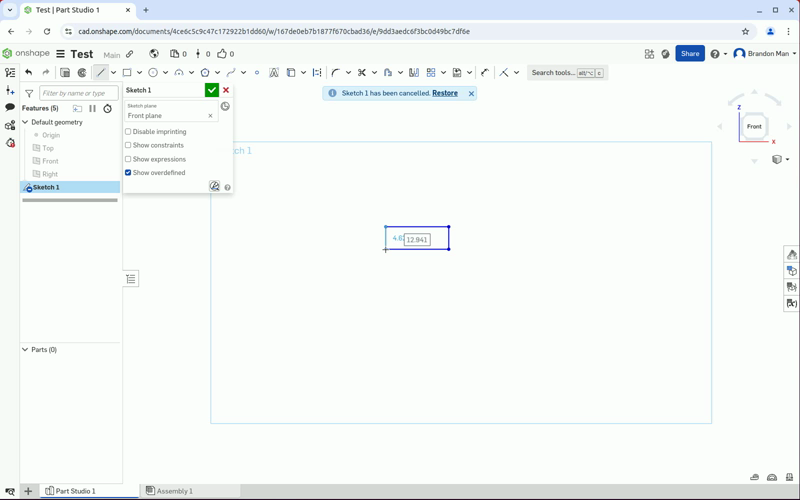
key(esc)
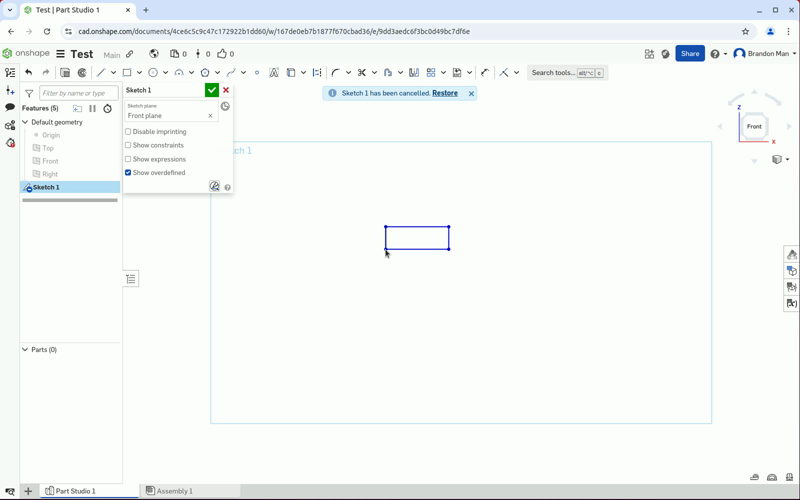
mouse_move(421, 241)
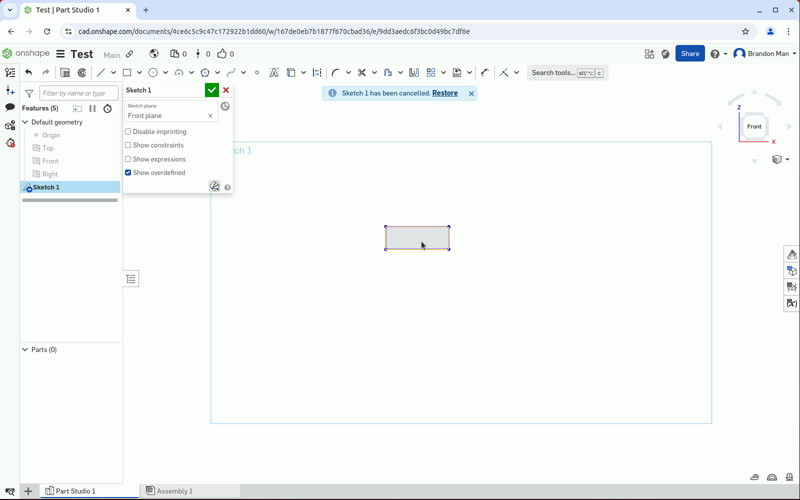
scroll(6)
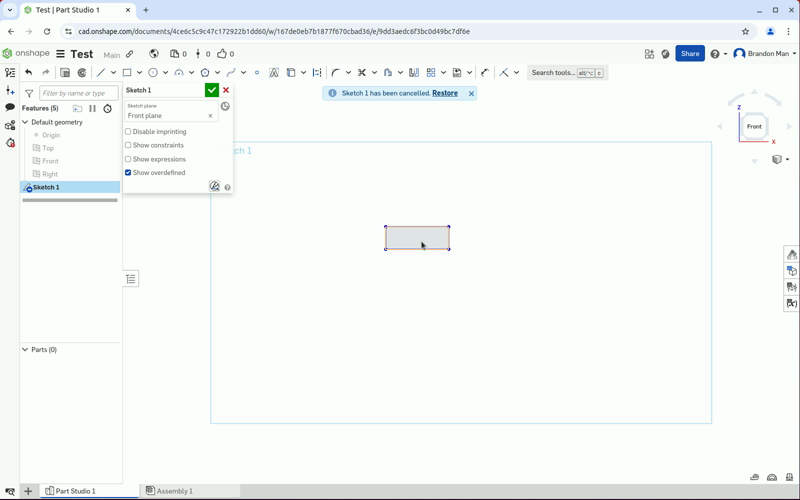
scroll(6)
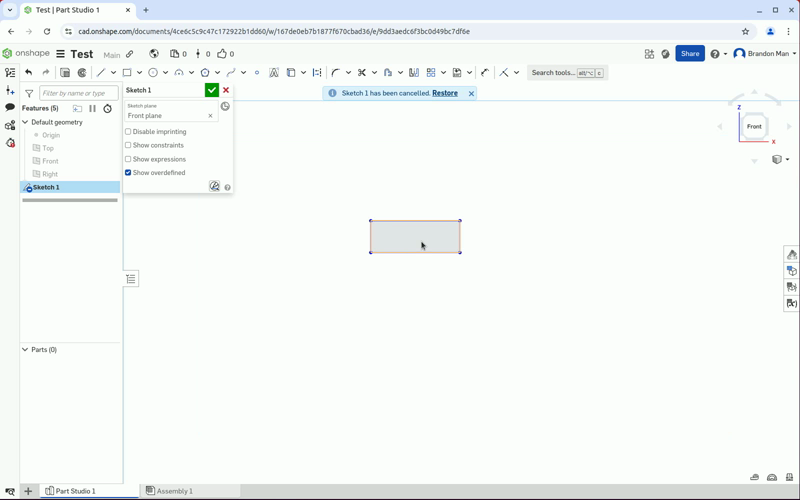
scroll(6)
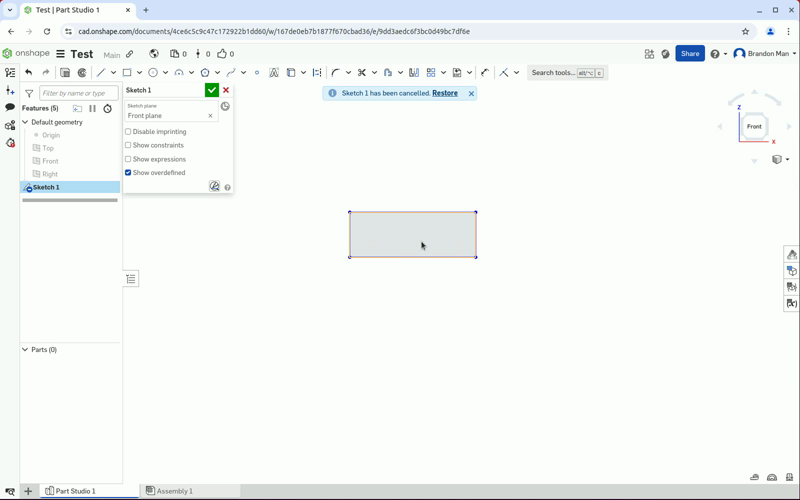
scroll(6)
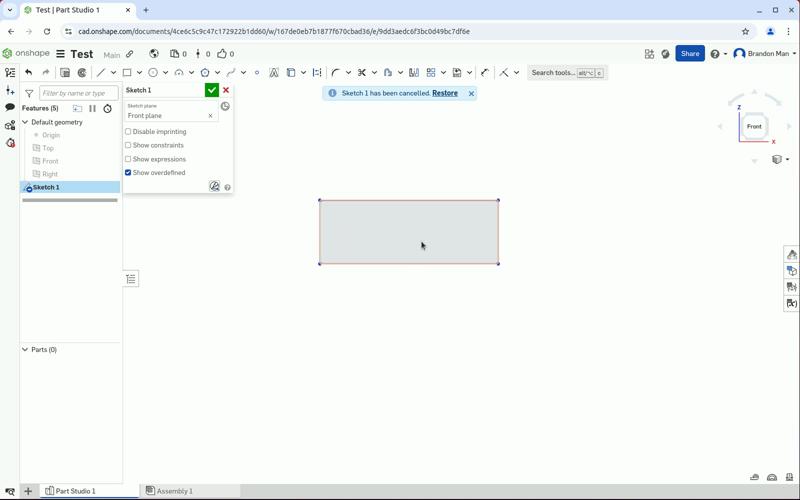
scroll(6)
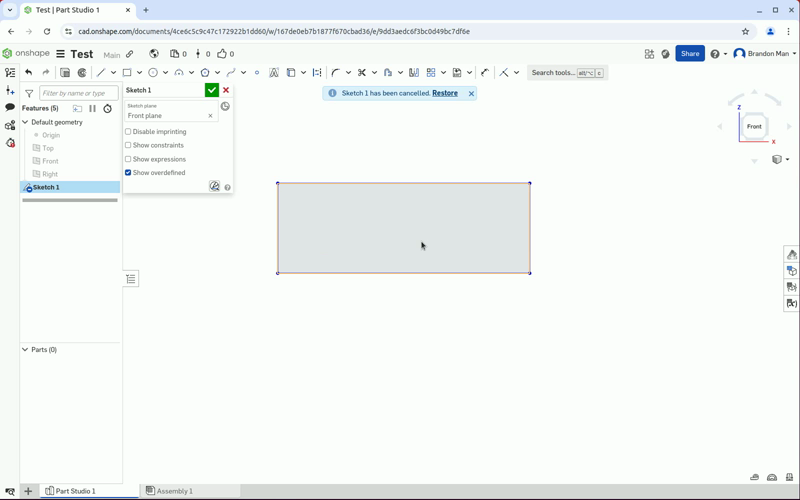
scroll(6)
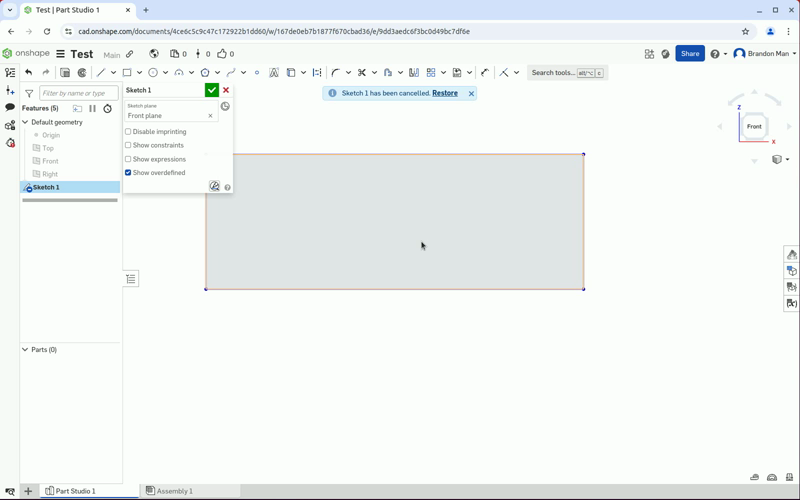
scroll(6)
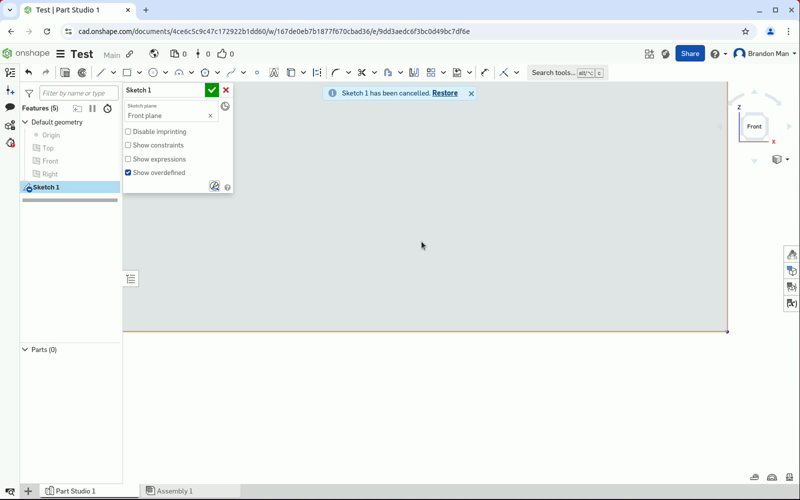
click(421, 241)
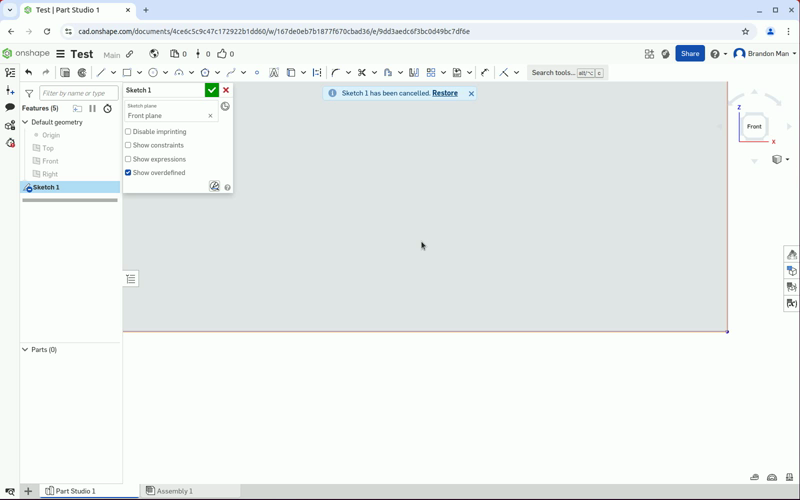
scroll(-6)
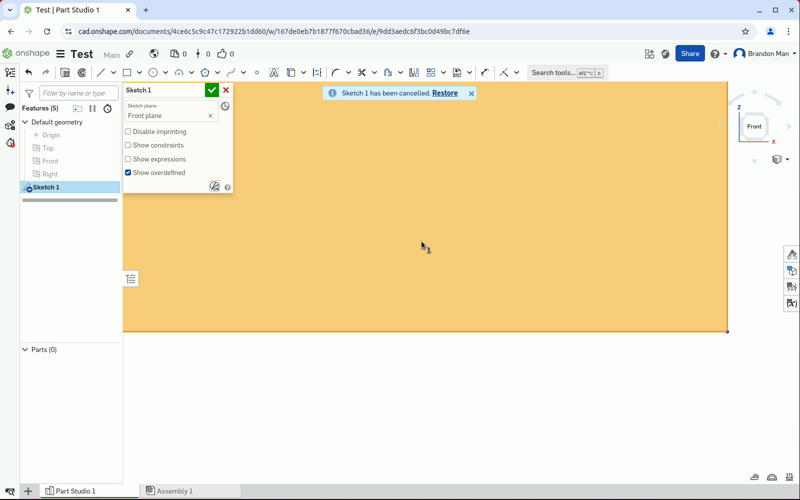
scroll(-6)
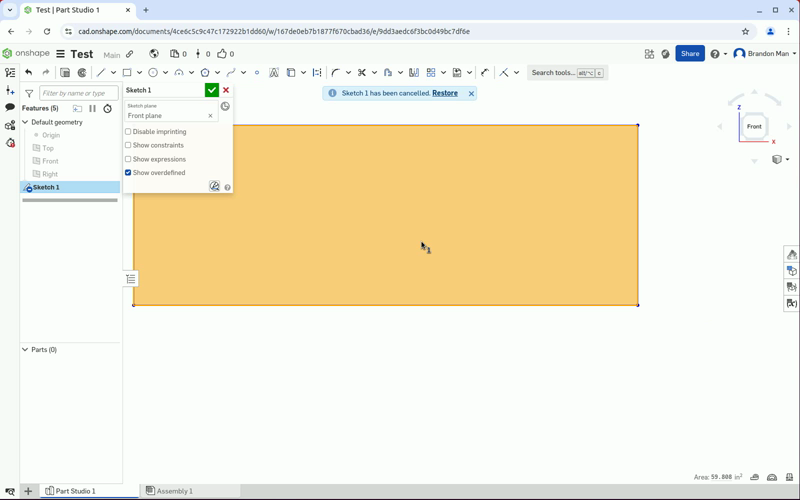
scroll(-6)
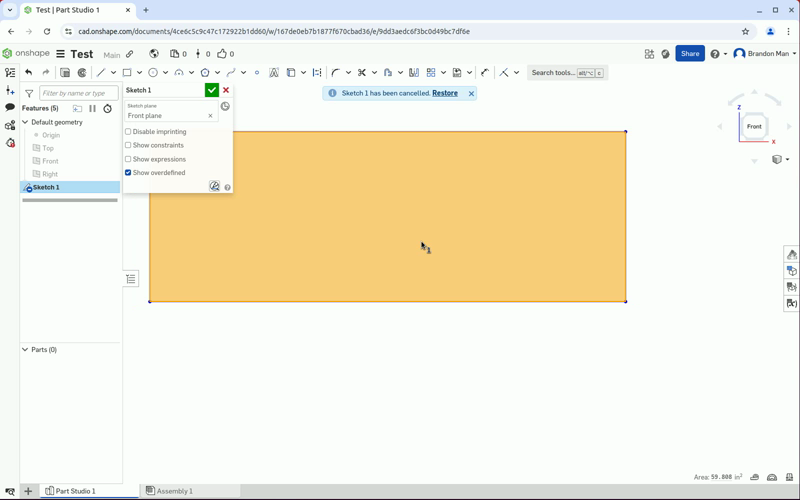
scroll(-6)
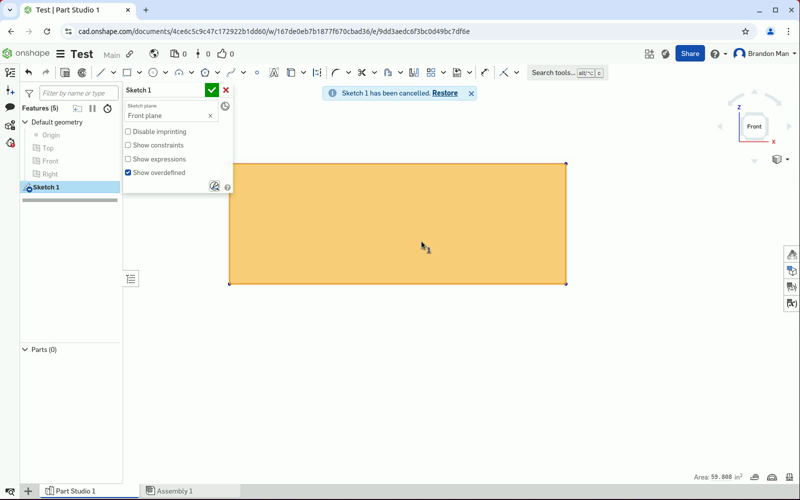
scroll(-6)
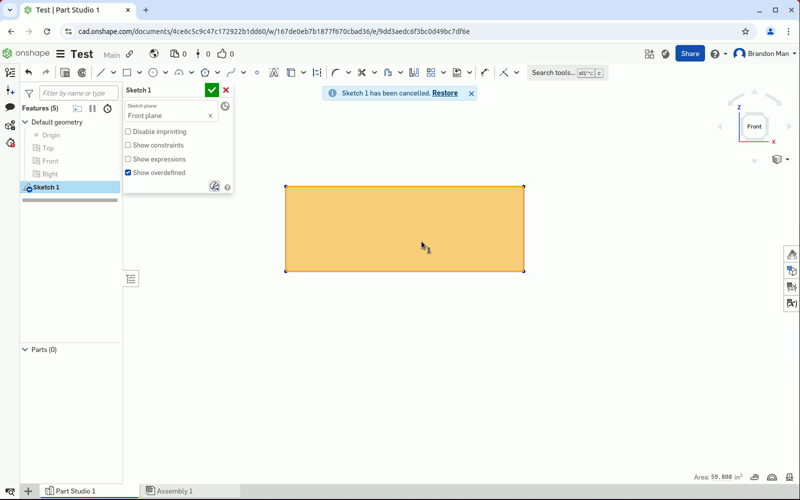
scroll(-6)
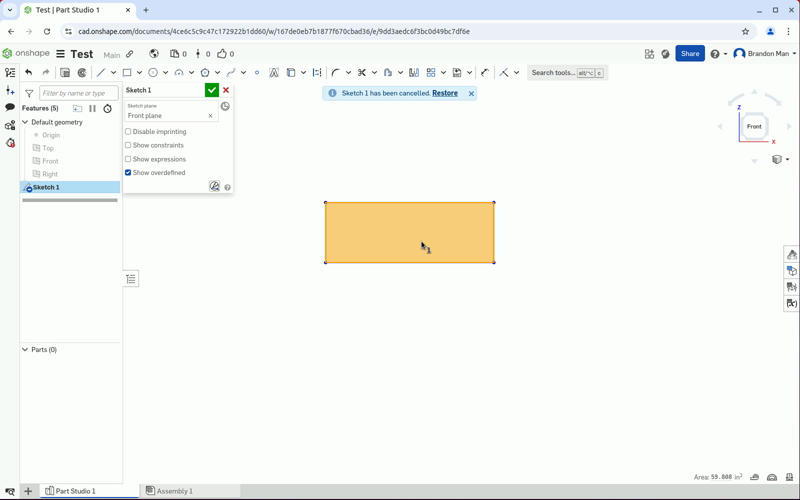
scroll(-6)
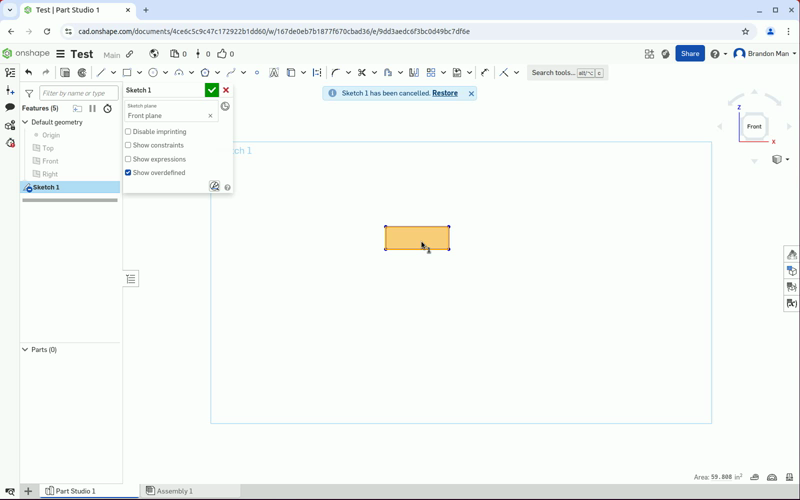
mouse_move(73, 352)
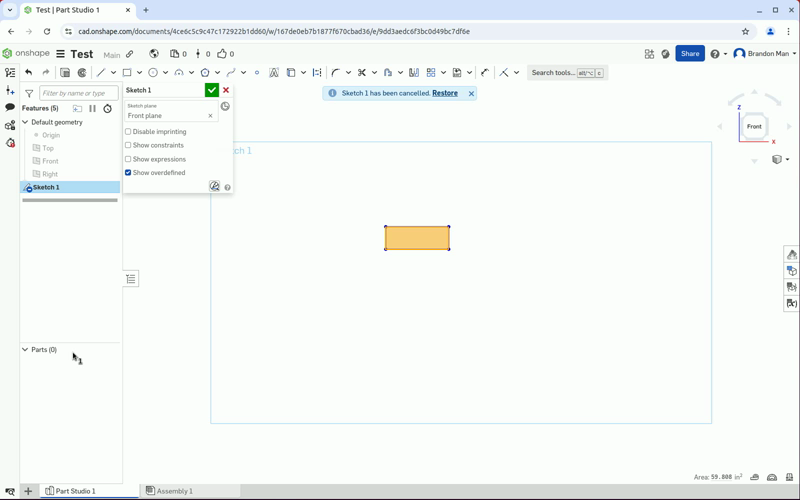
key(shift+y)
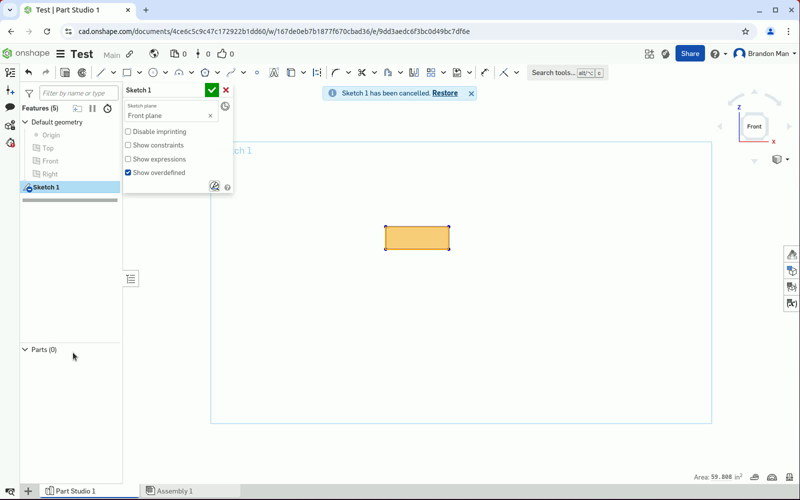
key(shift+e)
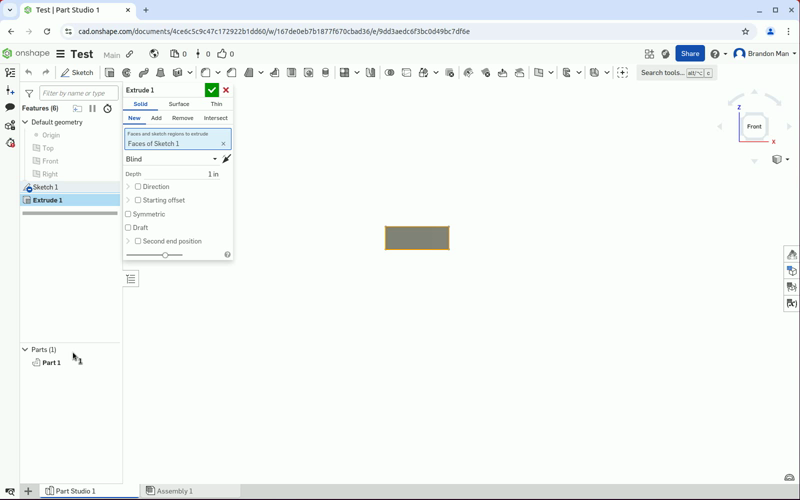
mouse_move(143, 106)
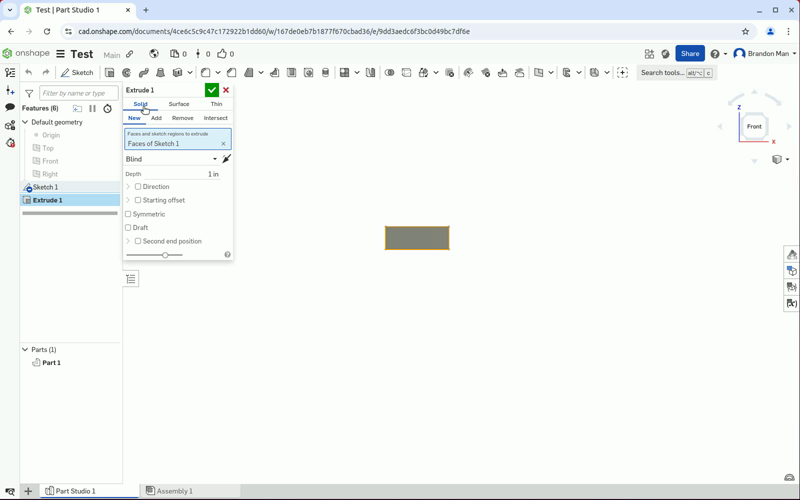
click(143, 106)
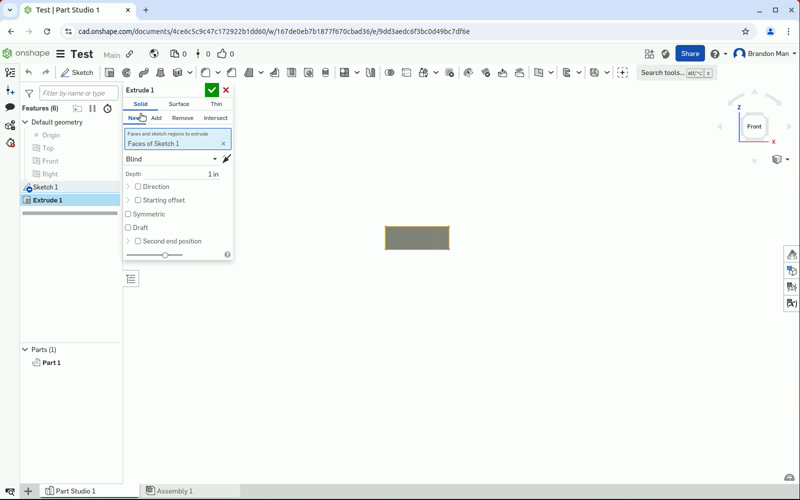
mouse_move(137, 120)
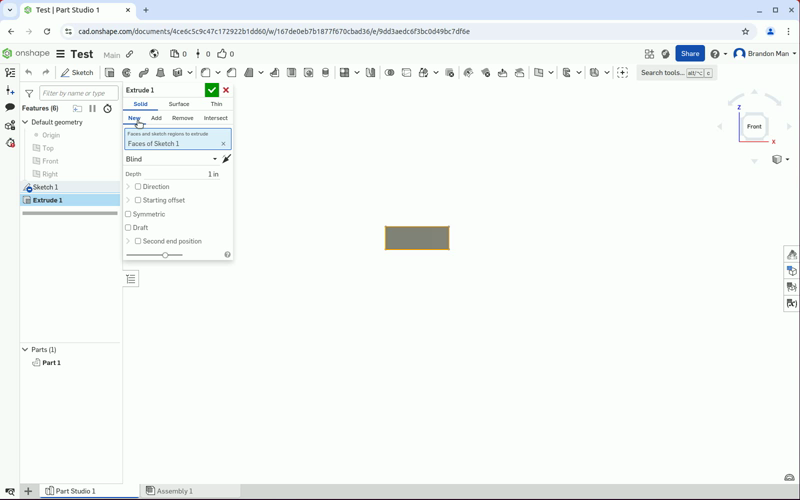
click(137, 120)
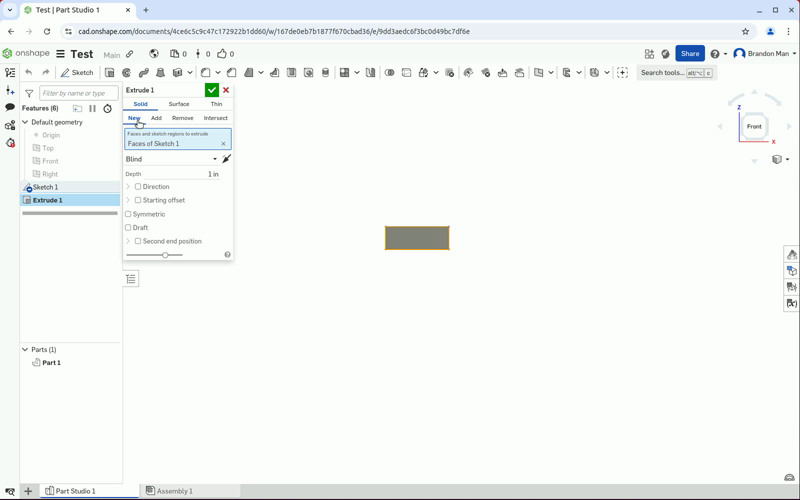
key(tab, 4)
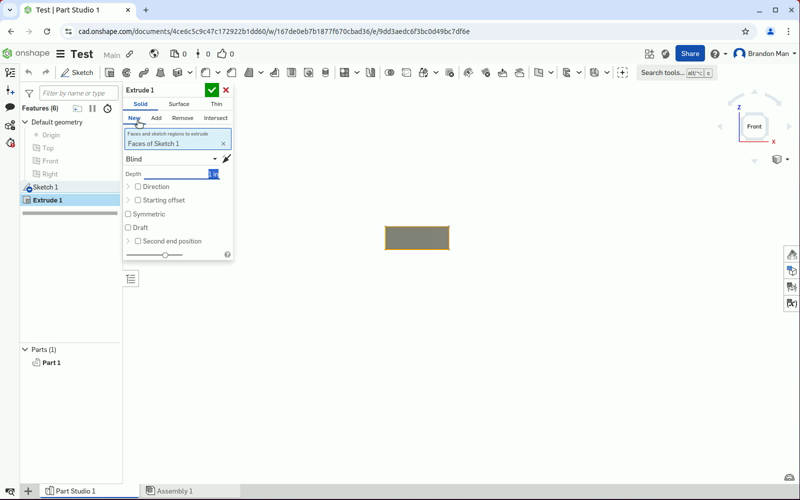
text(2.648)
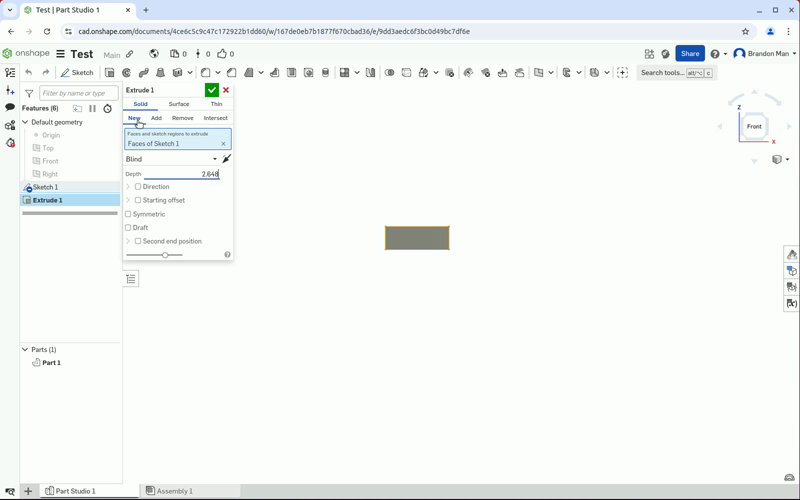
key(enter)
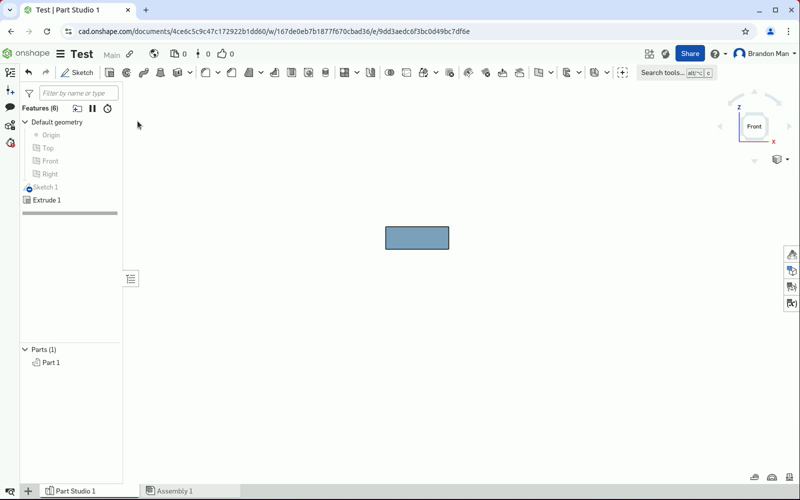
key(shift+h)
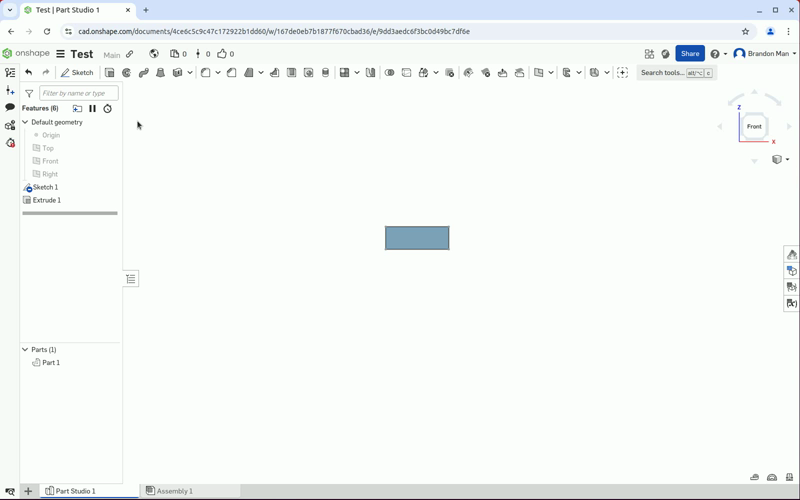
key(shift+h)
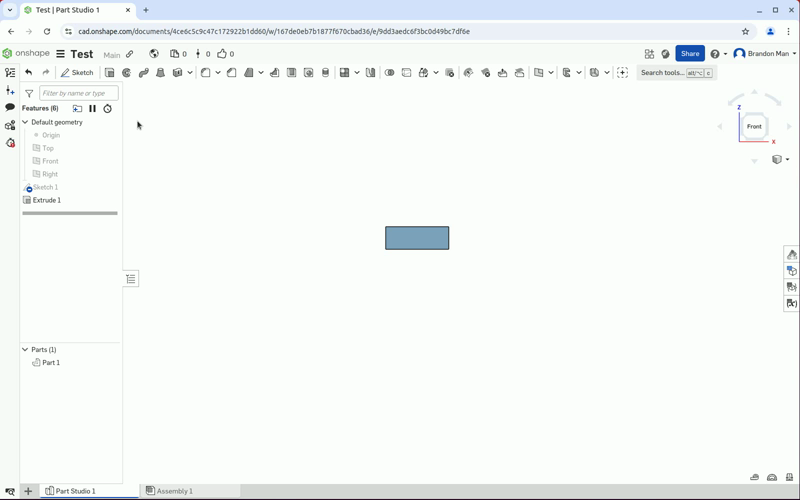
mouse_move(73, 189)
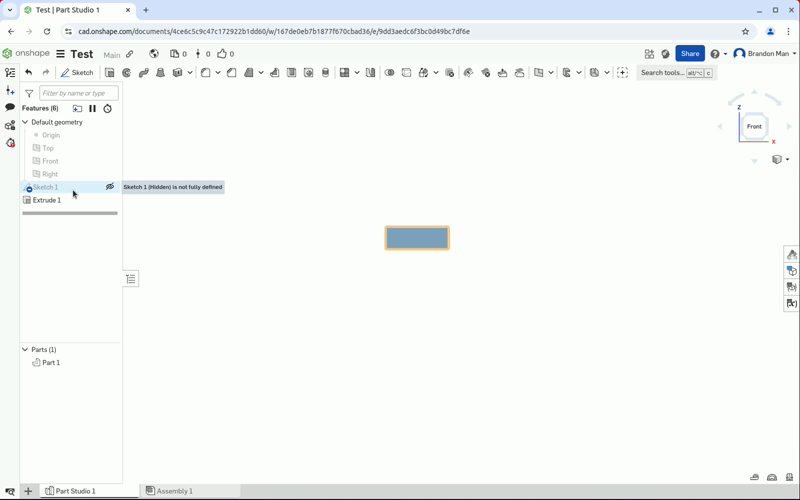
click(73, 189)
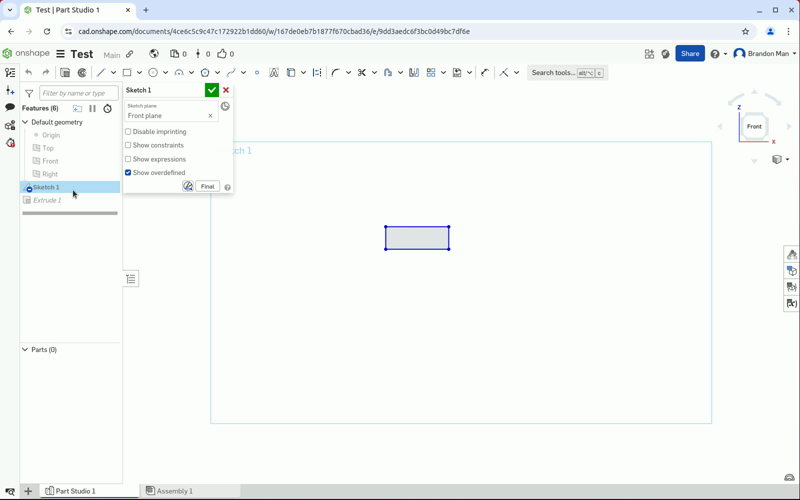
mouse_move(229, 92)
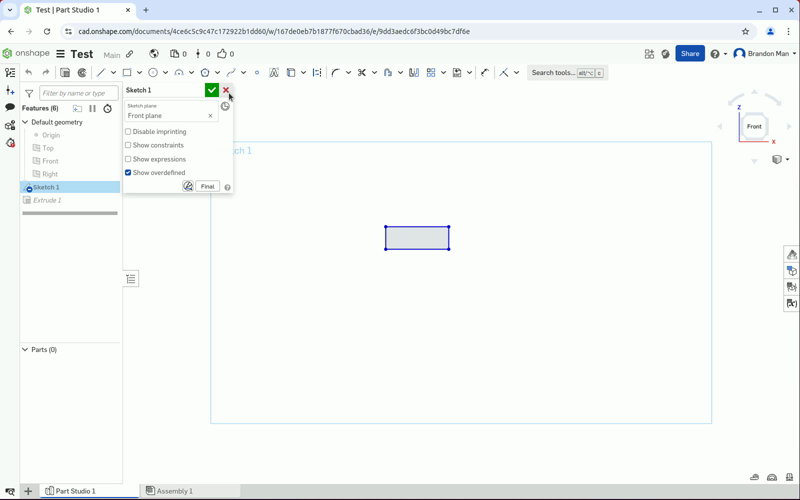
click(229, 92)
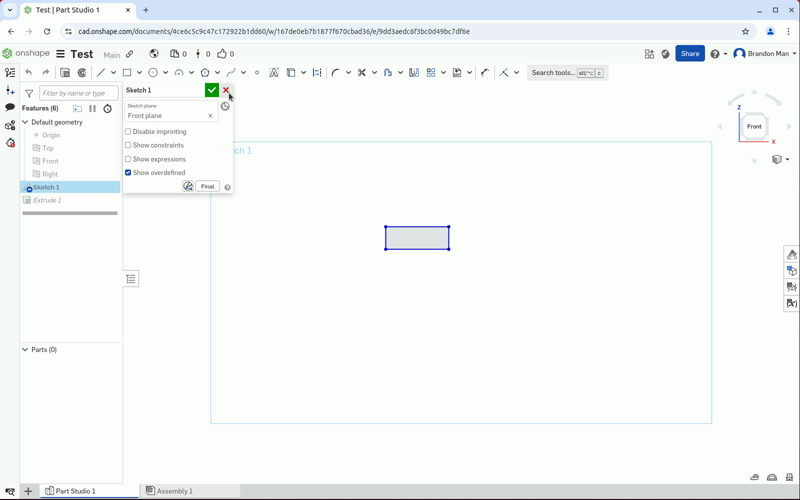
key(shift+s)
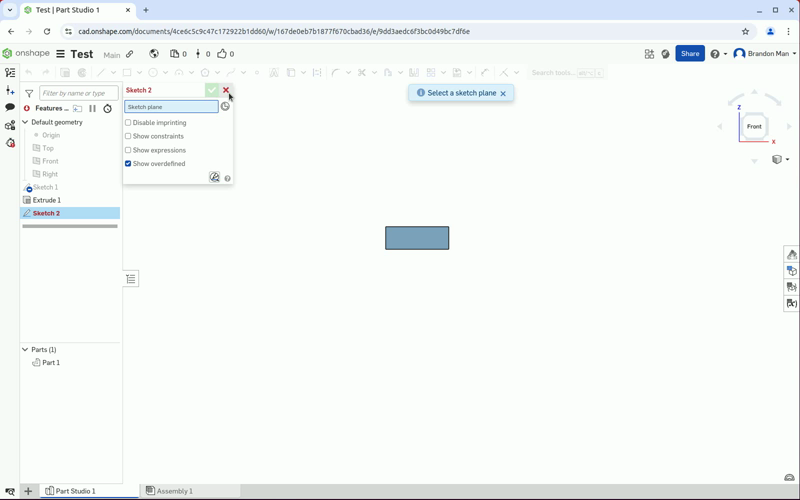
mouse_move(73, 163)
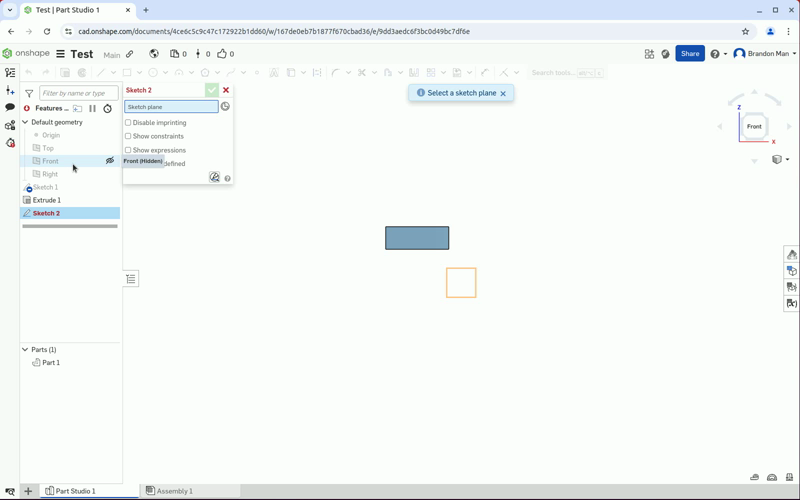
click(73, 163)
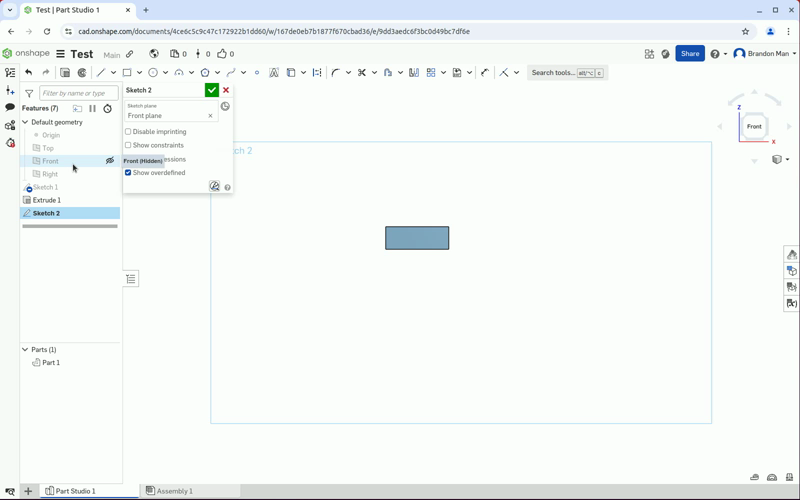
mouse_move(73, 352)
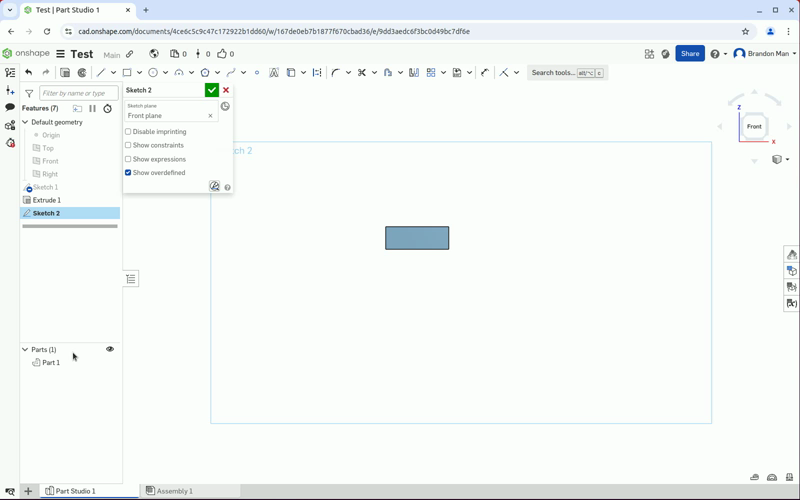
key(y)
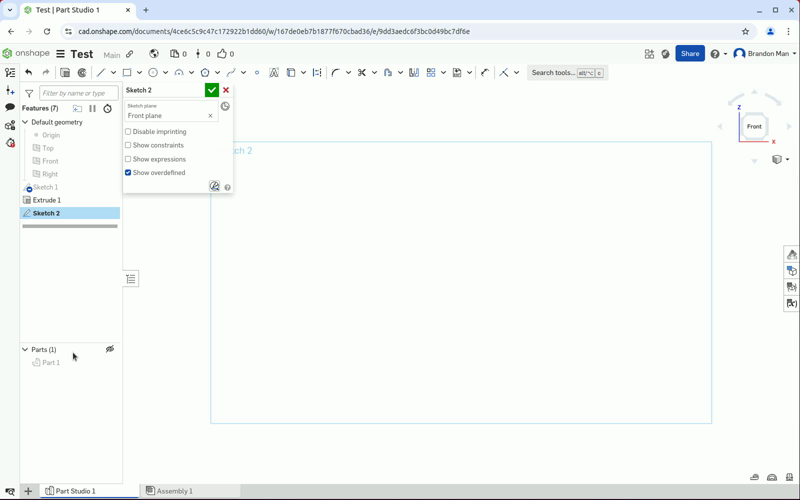
key(c)
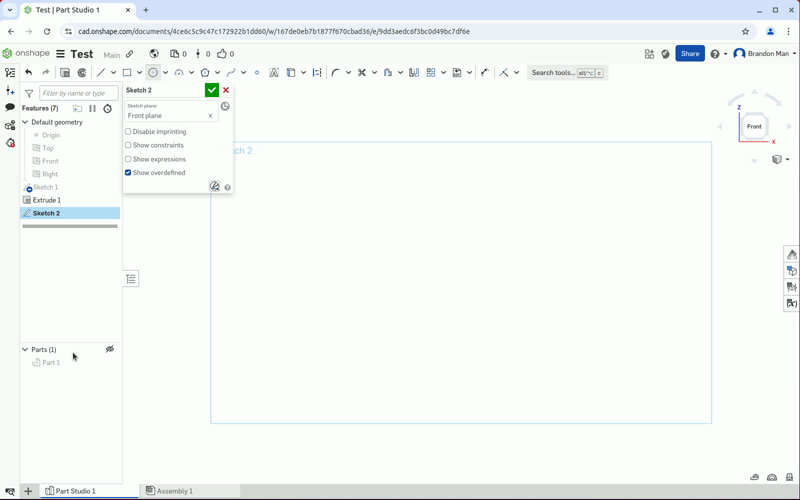
key_down(shift)
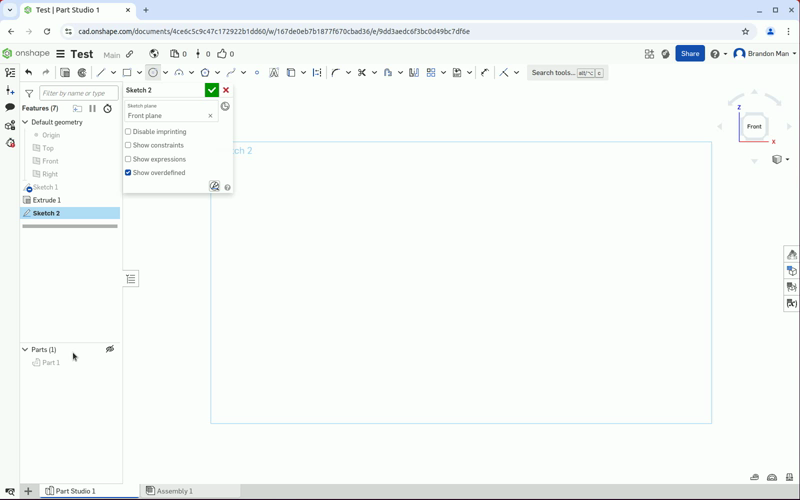
mouse_move(461, 182)
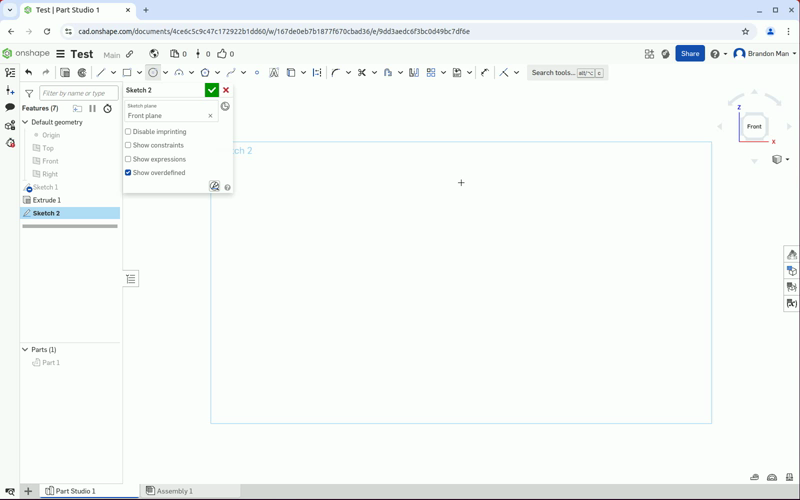
click(461, 182)
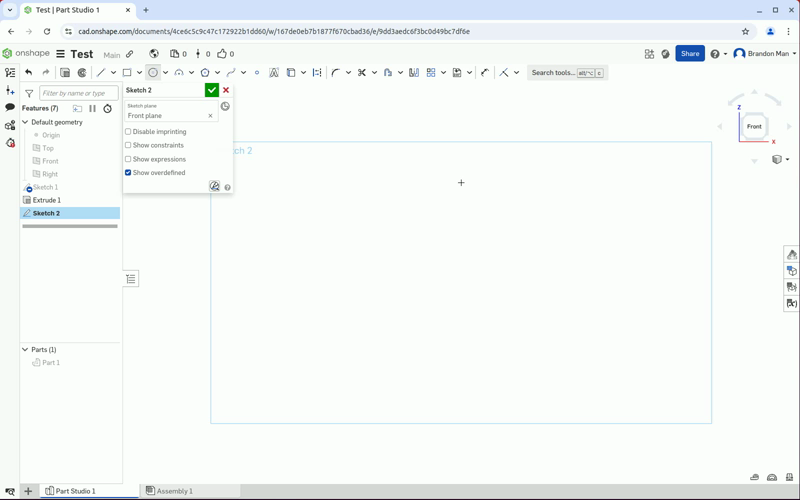
key_up(shift)
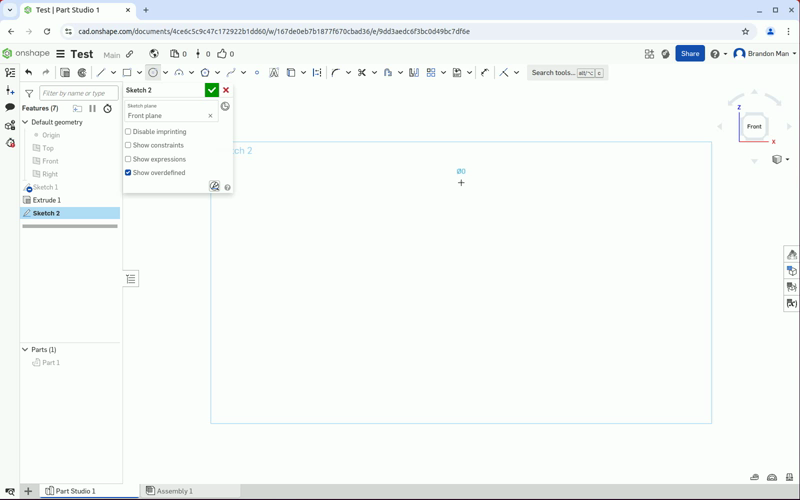
mouse_move(473, 182)
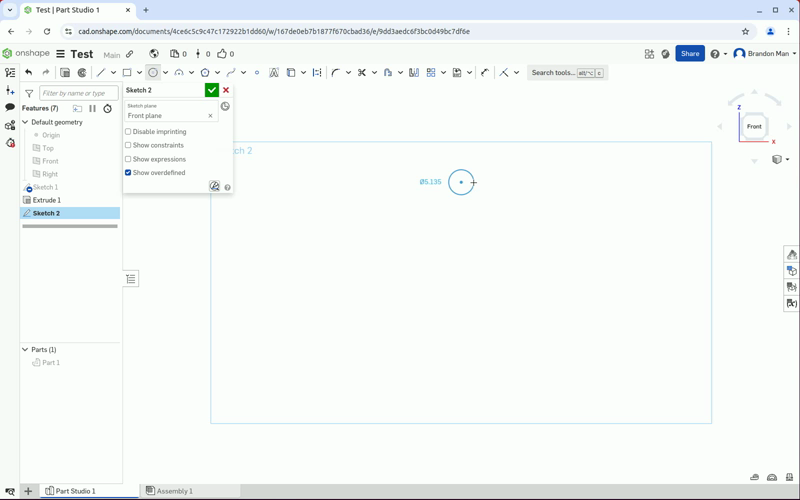
click(473, 182)
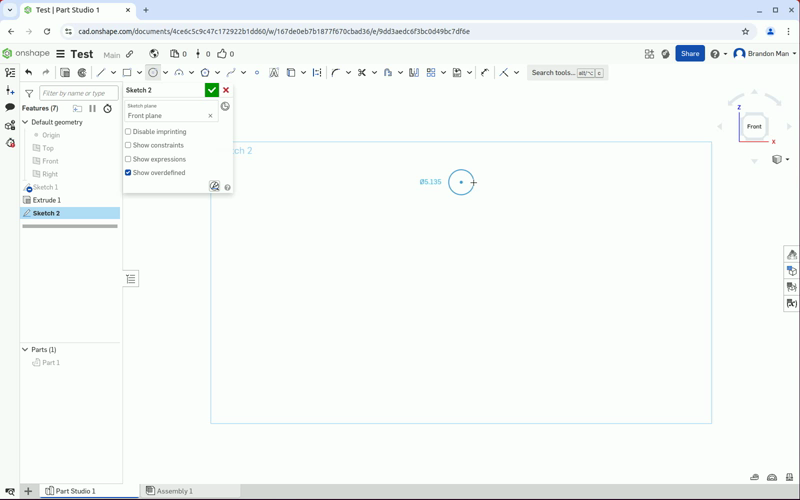
key(esc)
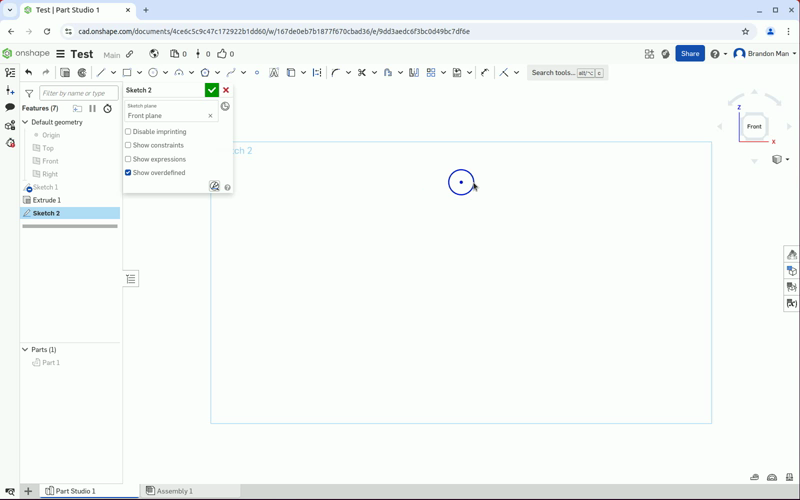
key(c)
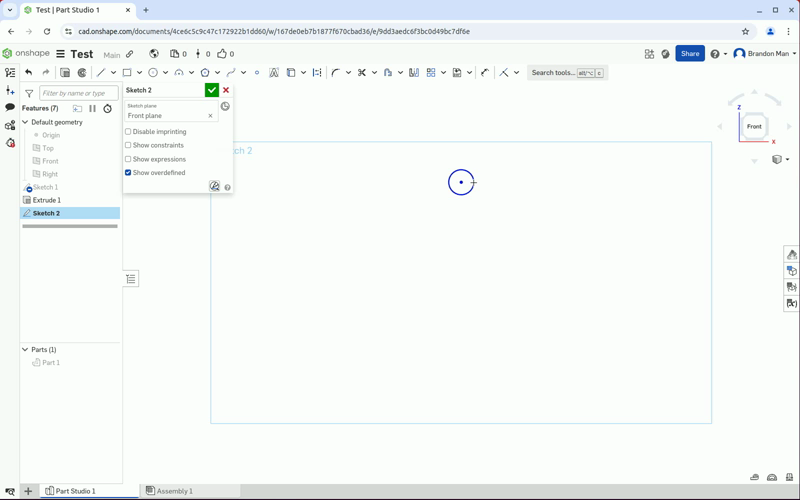
key_down(shift)
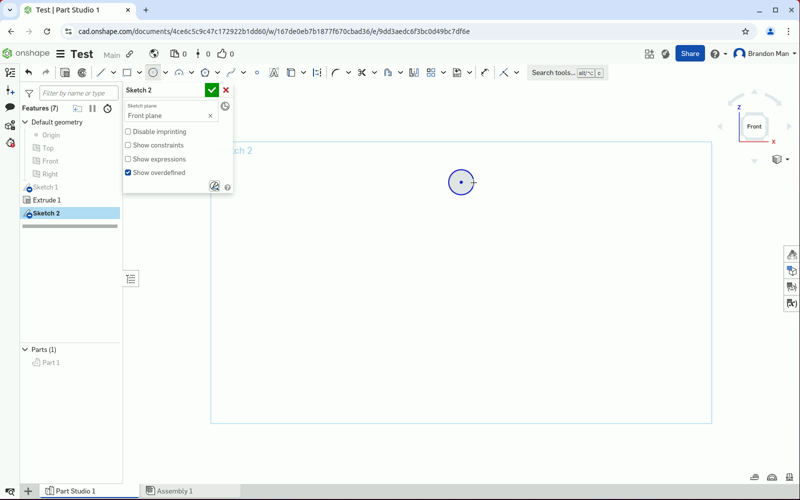
mouse_move(461, 182)
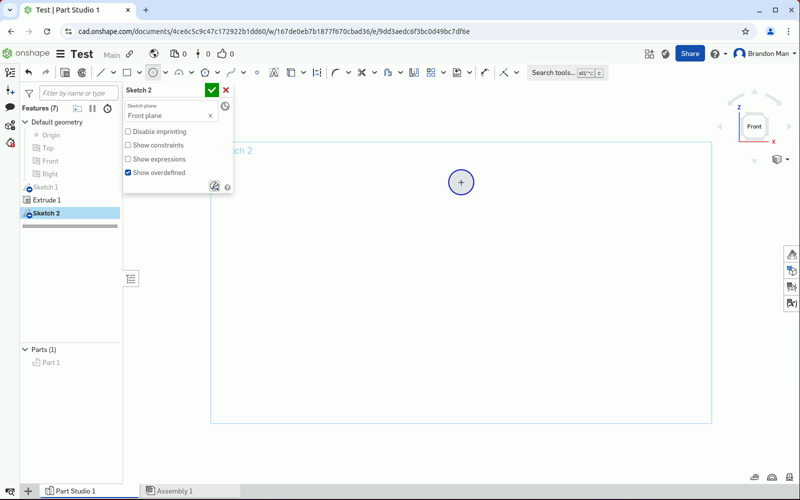
click(461, 182)
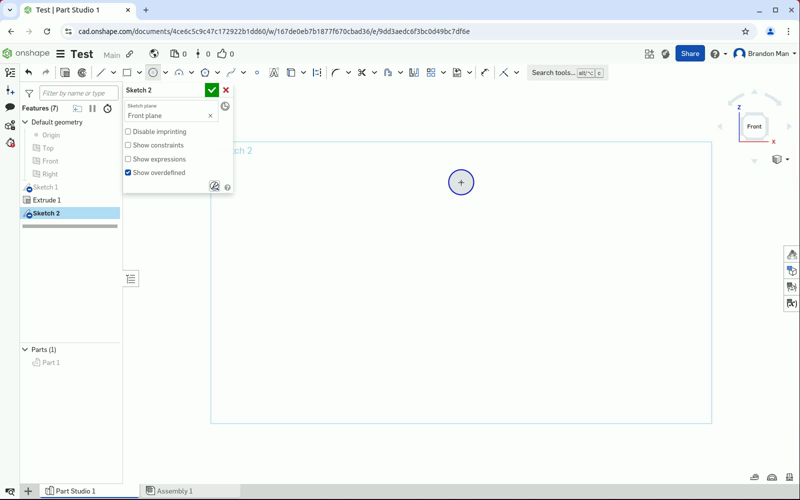
key_up(shift)
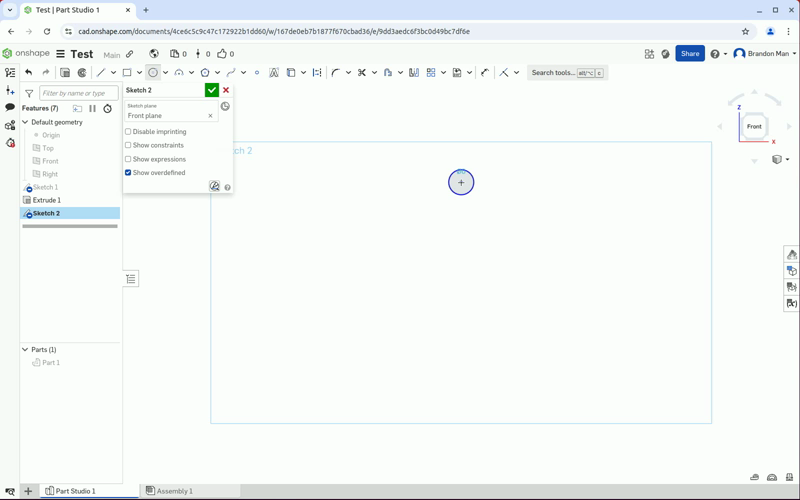
mouse_move(469, 182)
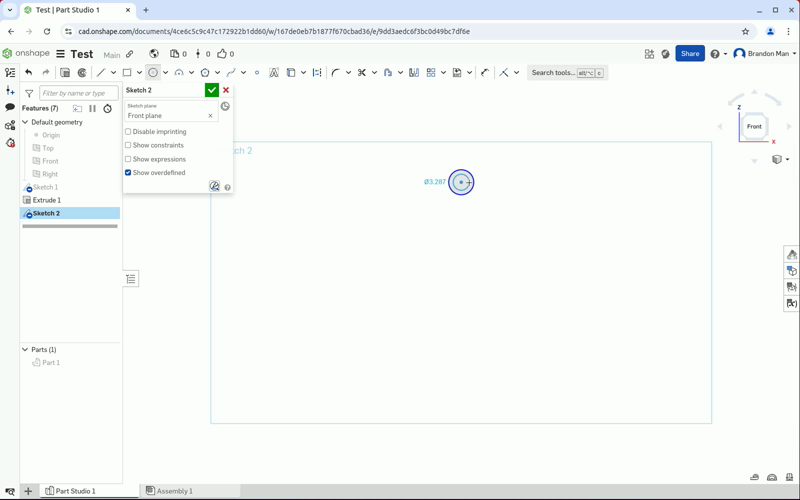
click(469, 182)
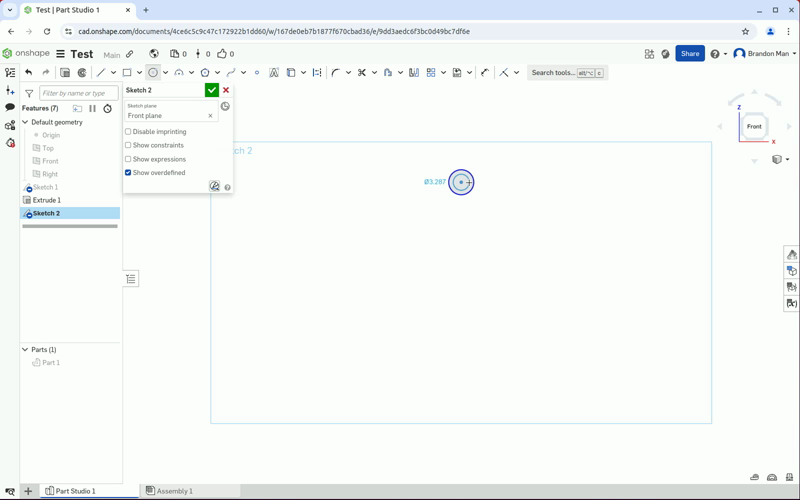
key(esc)
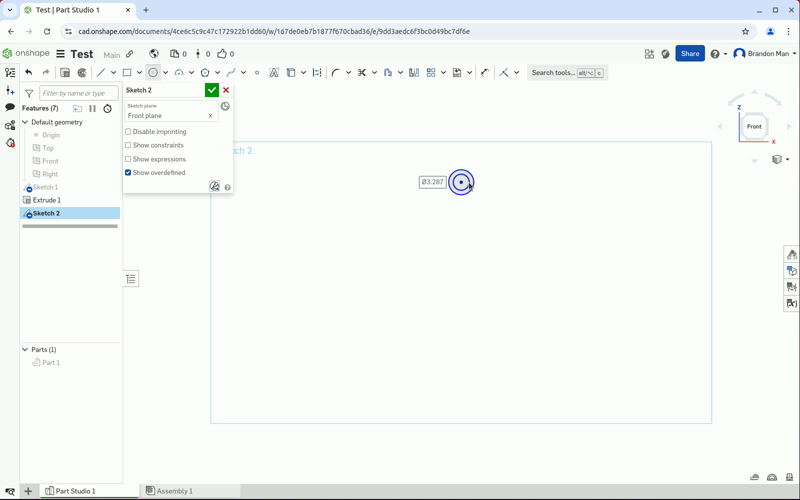
mouse_move(470, 179)
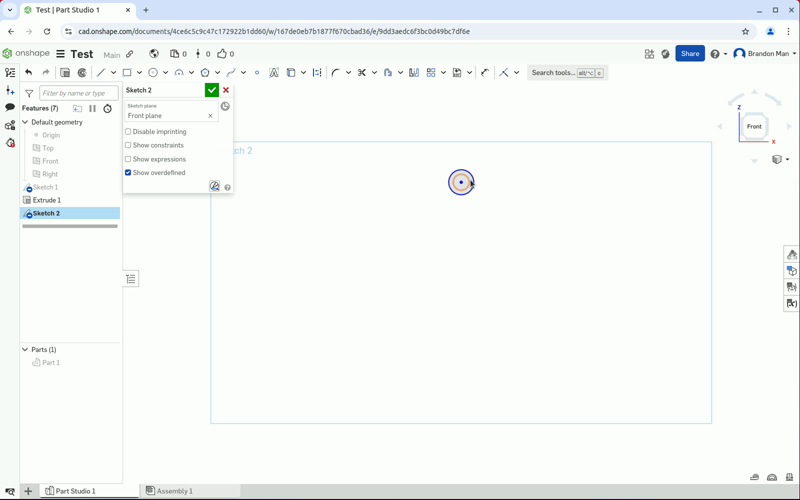
scroll(6)
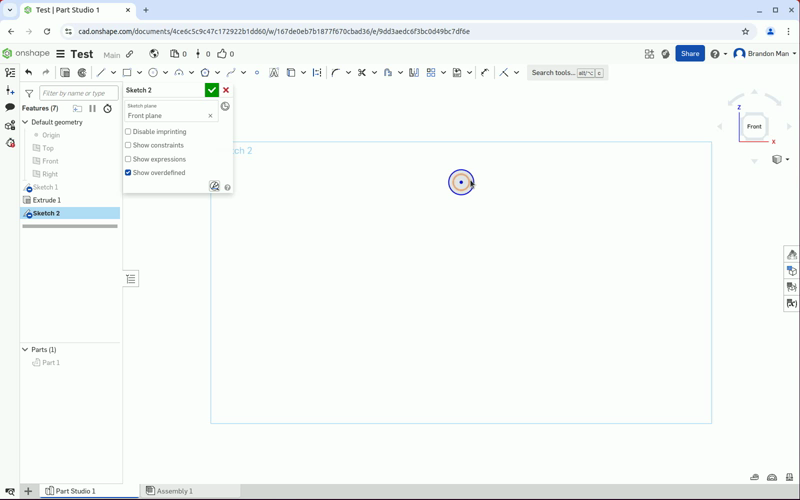
scroll(6)
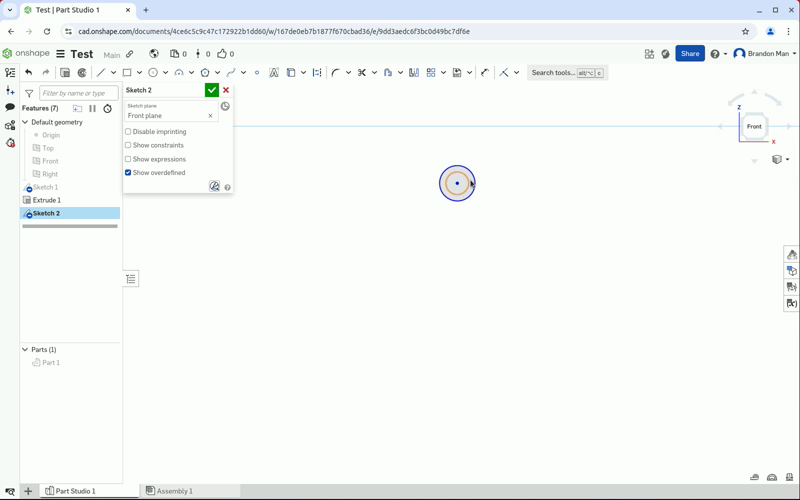
scroll(6)
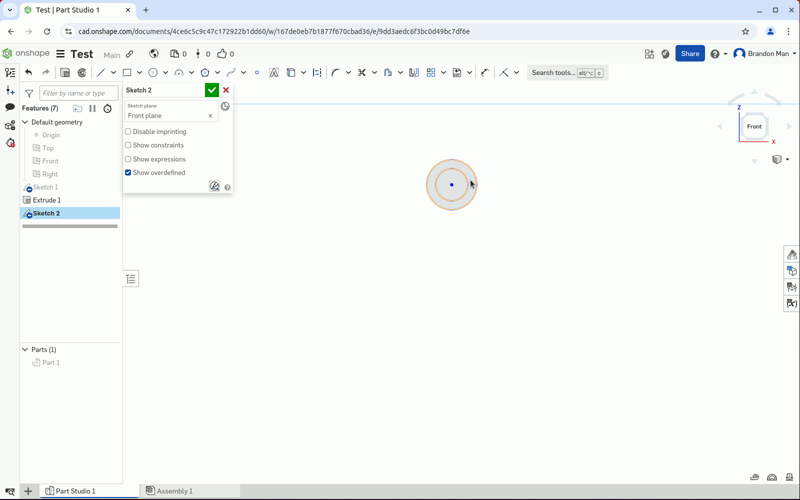
scroll(6)
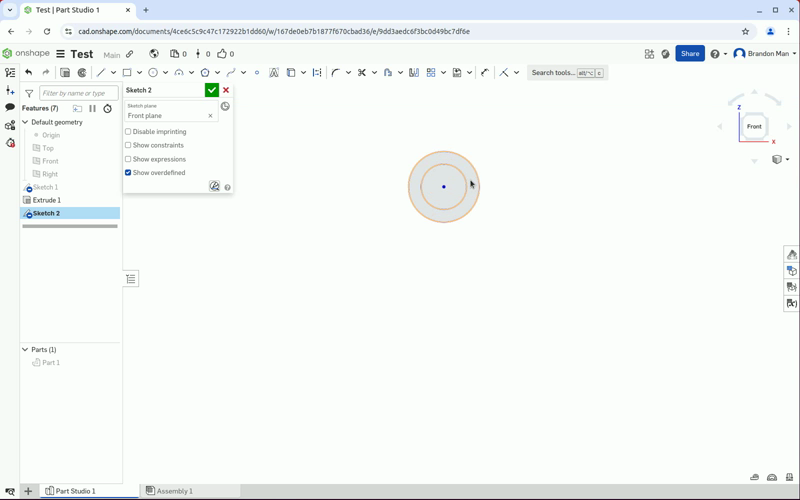
scroll(6)
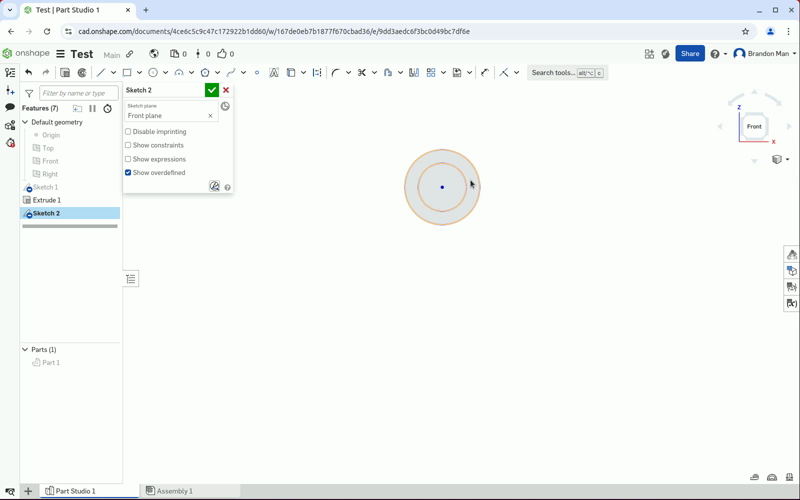
scroll(6)
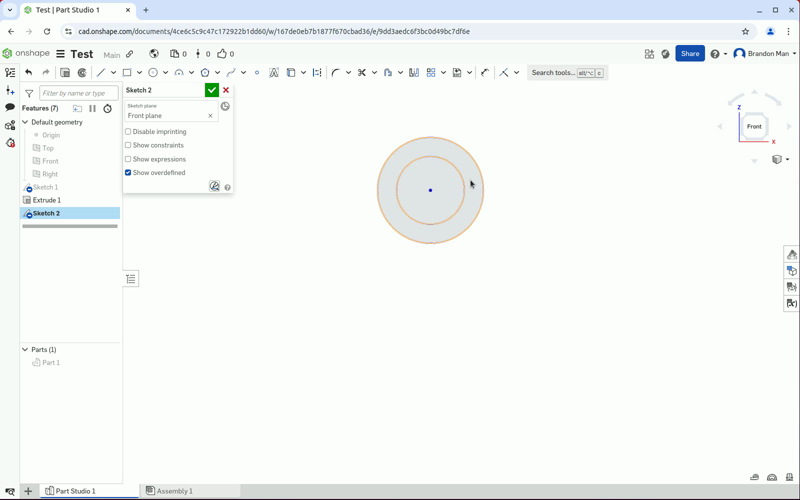
scroll(6)
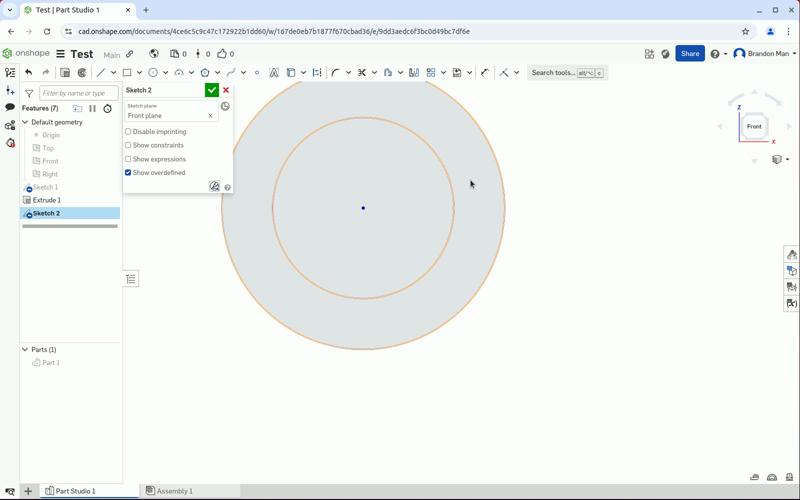
click(470, 179)
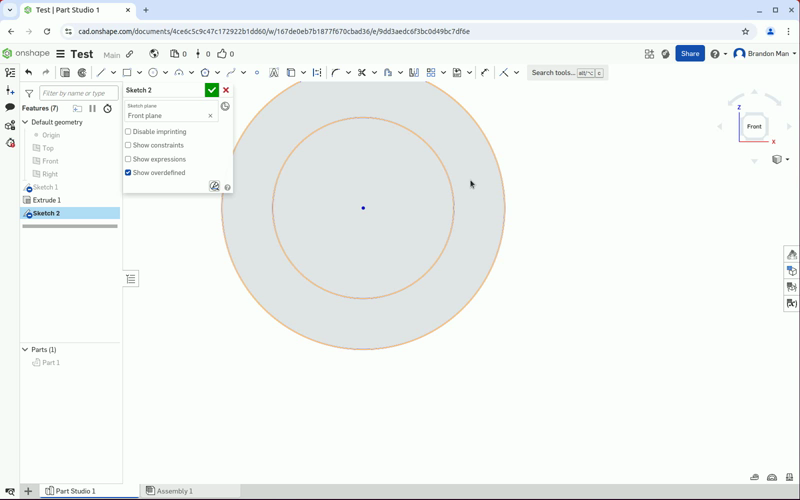
scroll(-6)
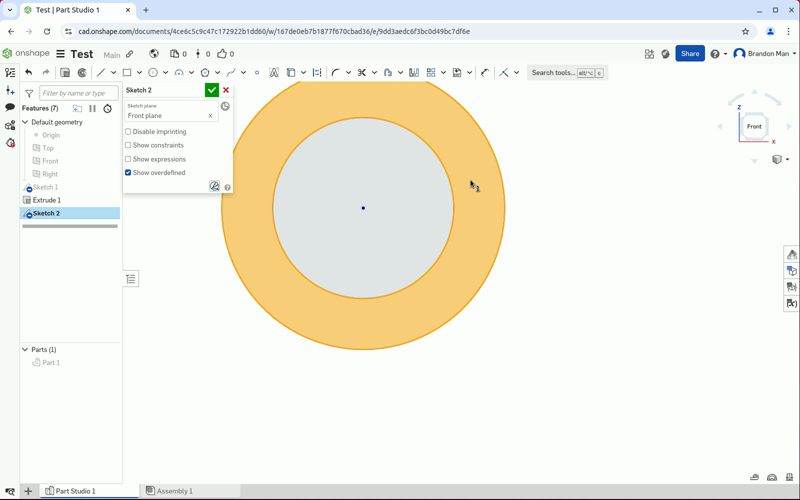
scroll(-6)
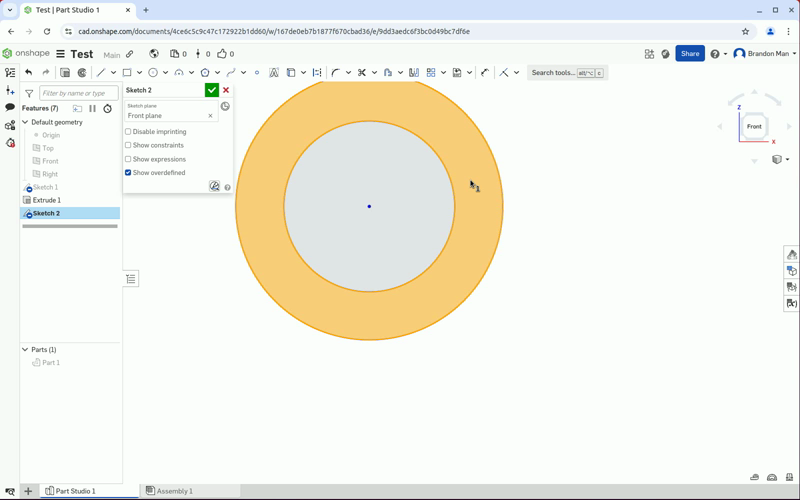
scroll(-6)
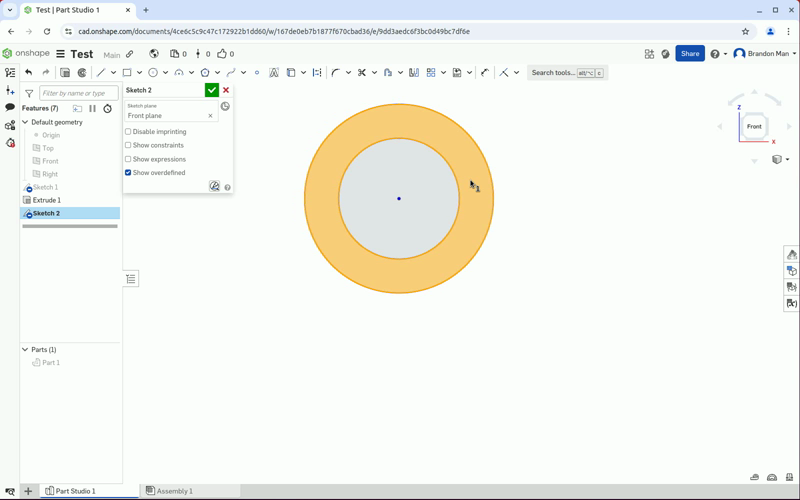
scroll(-6)
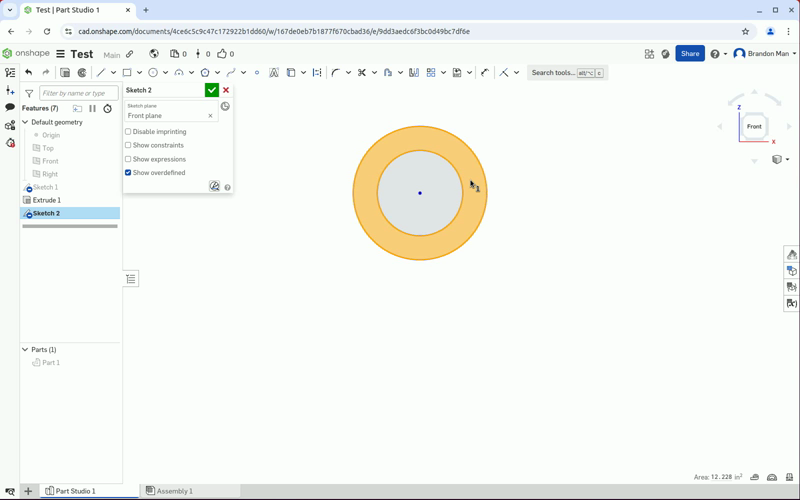
scroll(-6)
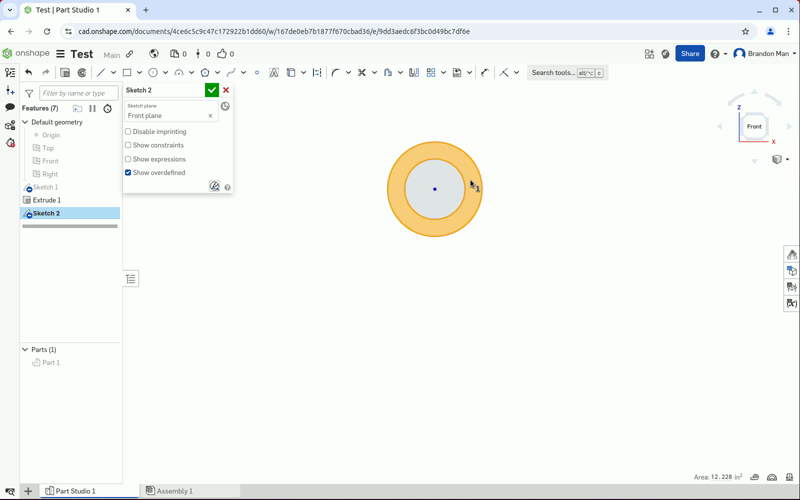
scroll(-6)
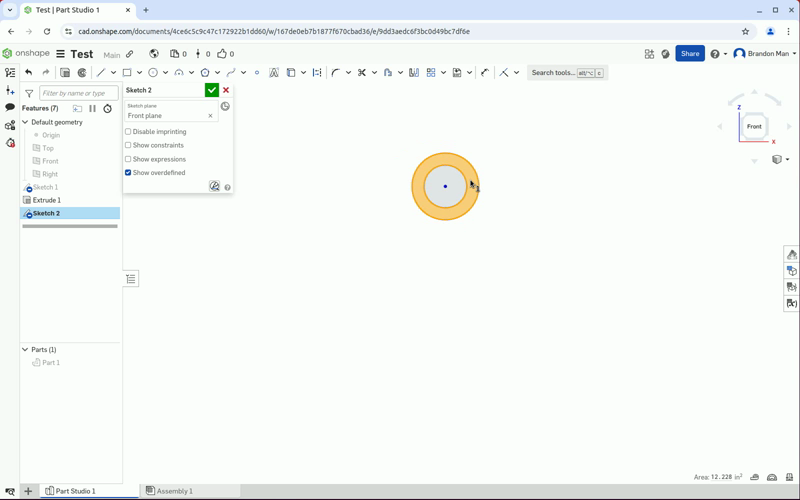
scroll(-6)
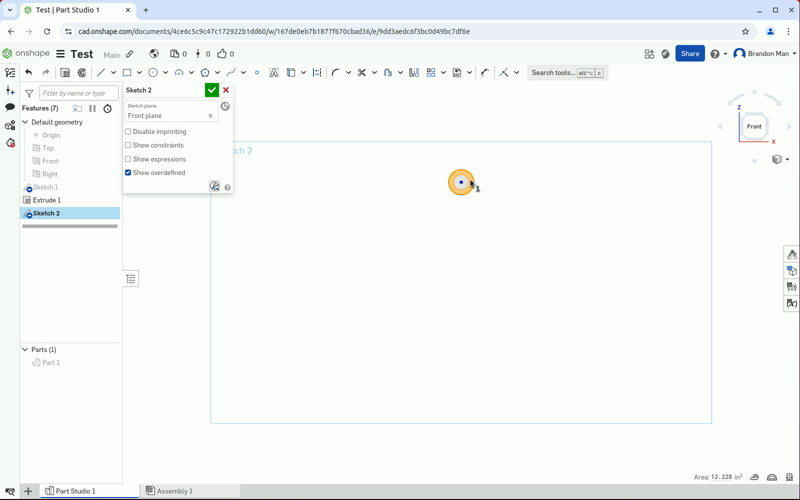
mouse_move(73, 352)
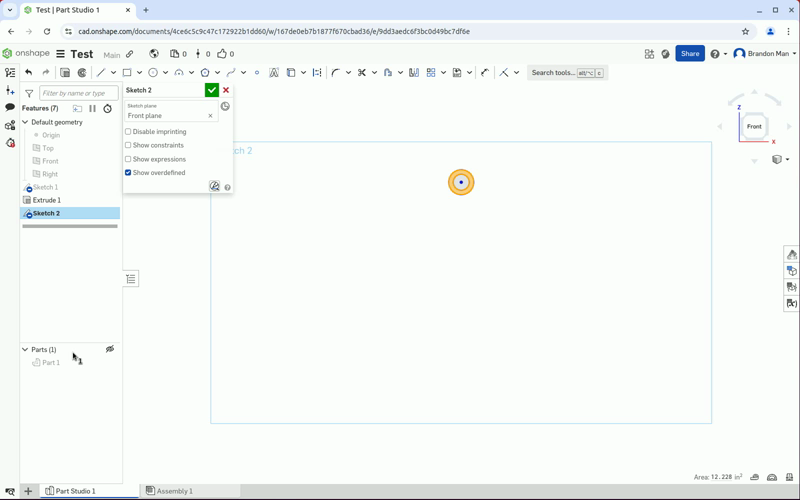
key(shift+y)
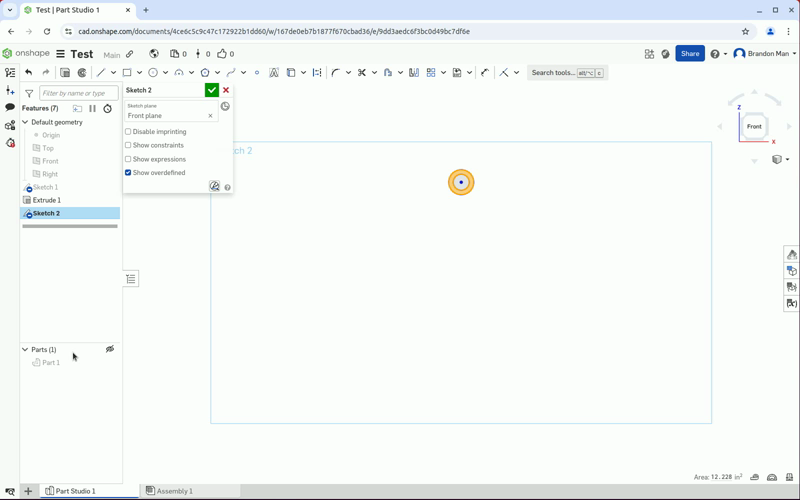
key(shift+e)
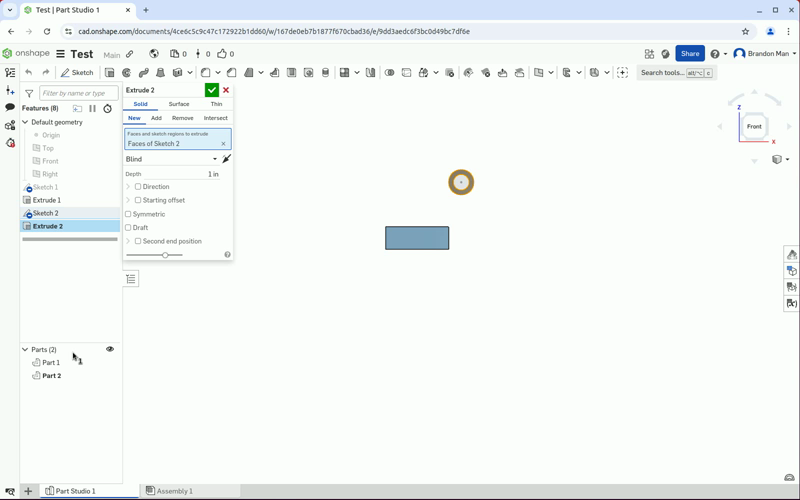
mouse_move(143, 106)
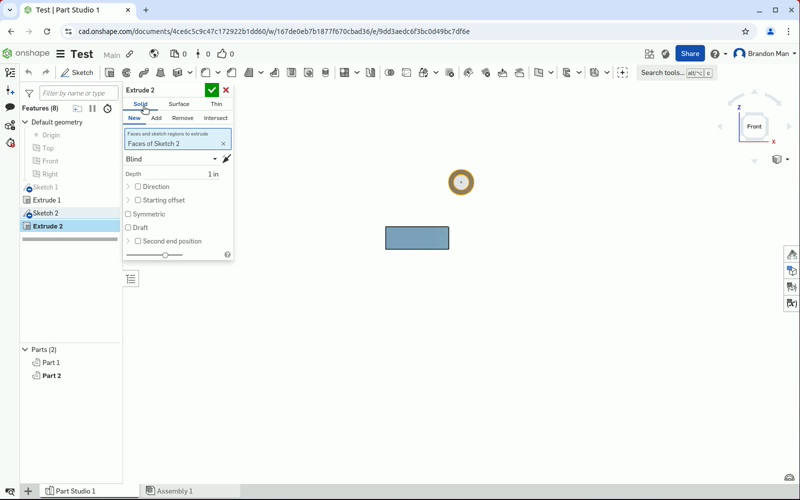
click(143, 106)
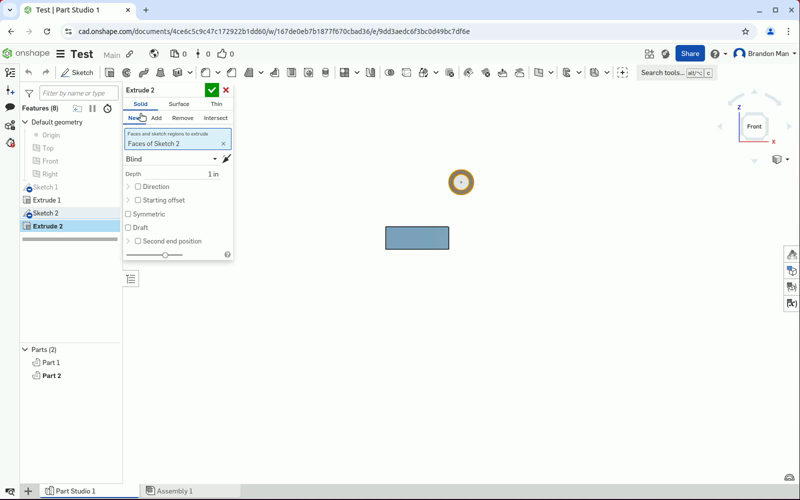
mouse_move(137, 120)
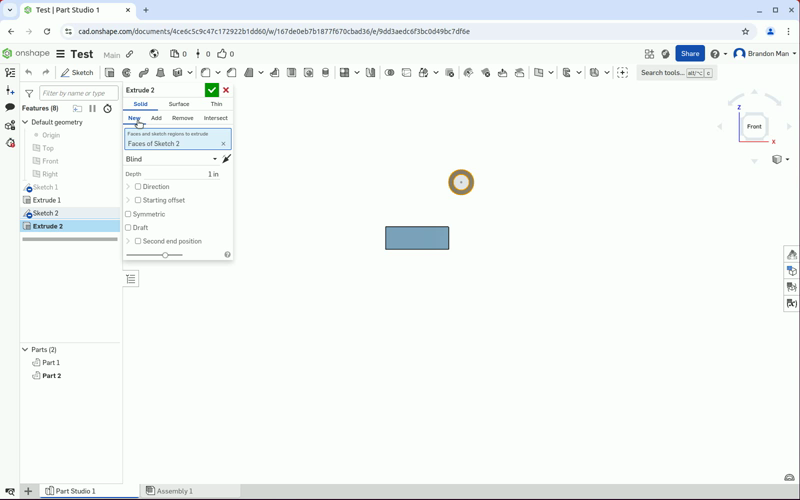
click(137, 120)
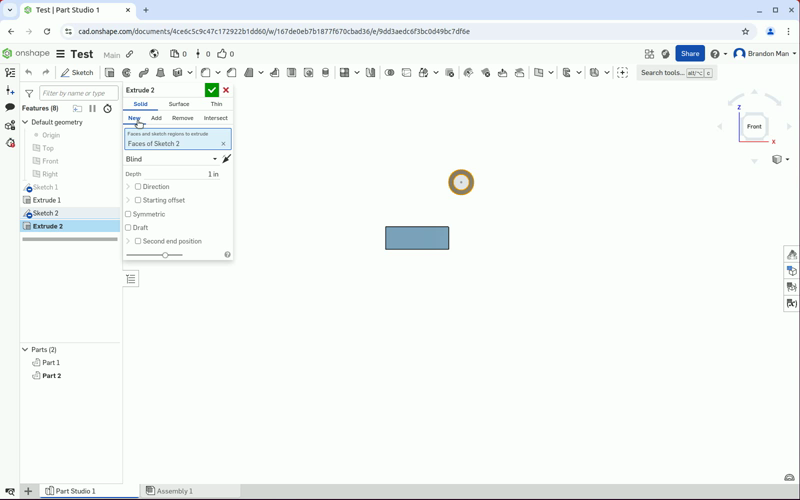
key(tab, 4)
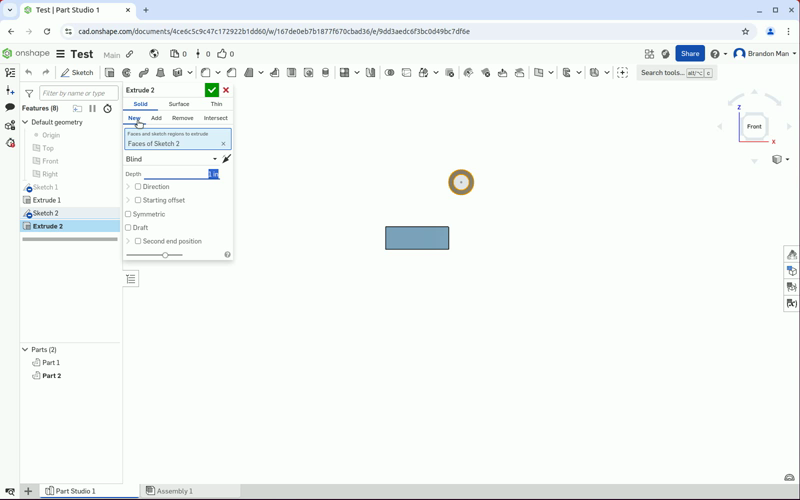
text(2.648)
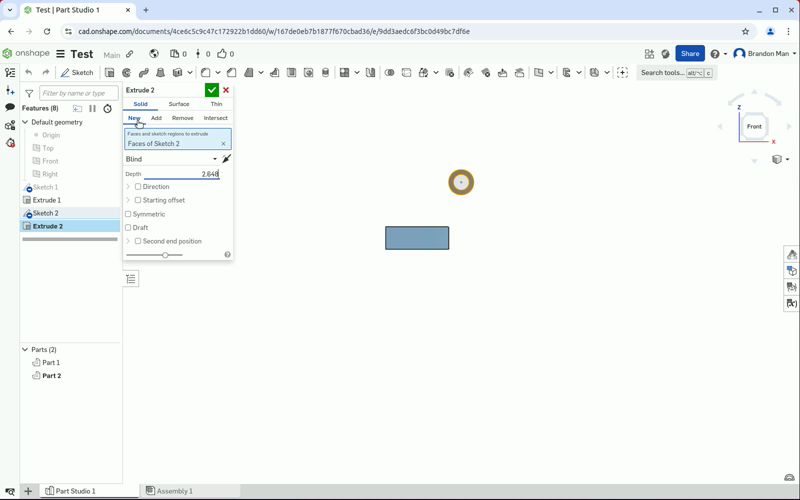
key(enter)
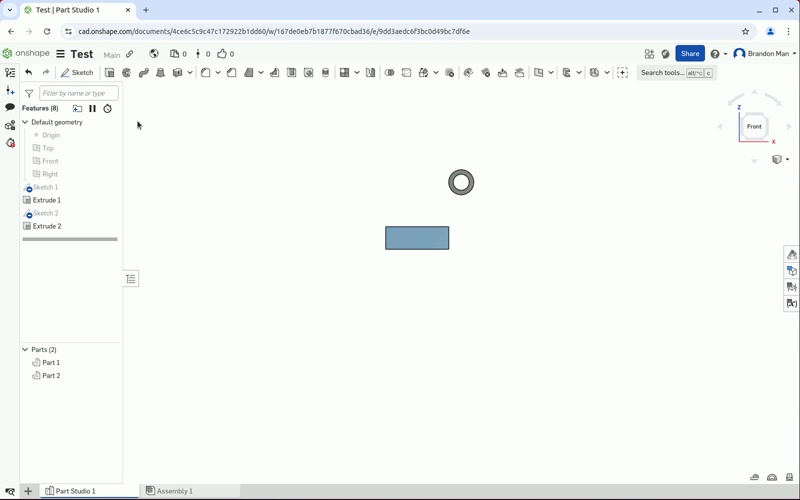
key(shift+h)
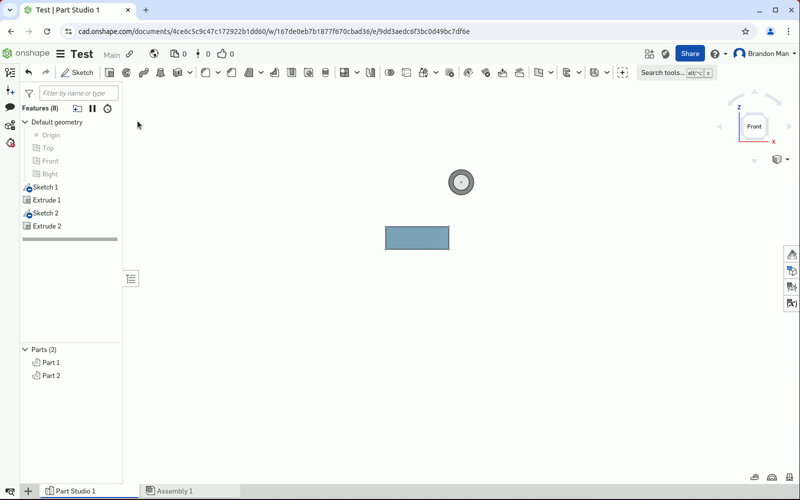
key(shift+h)
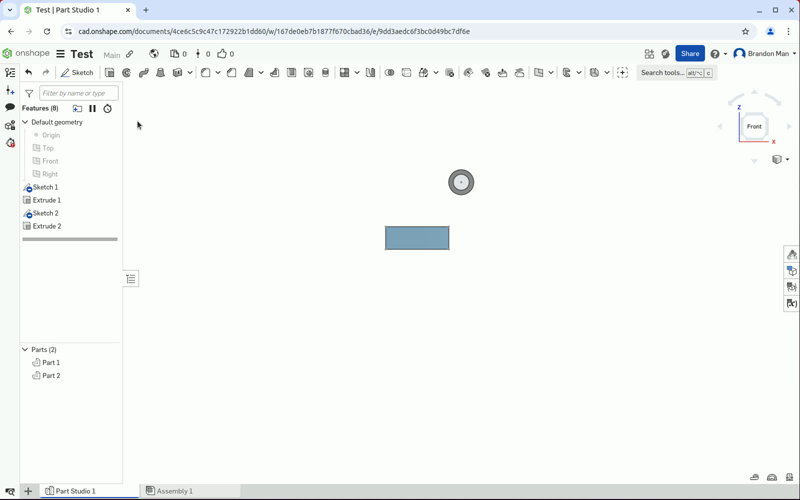
key(shift+7)
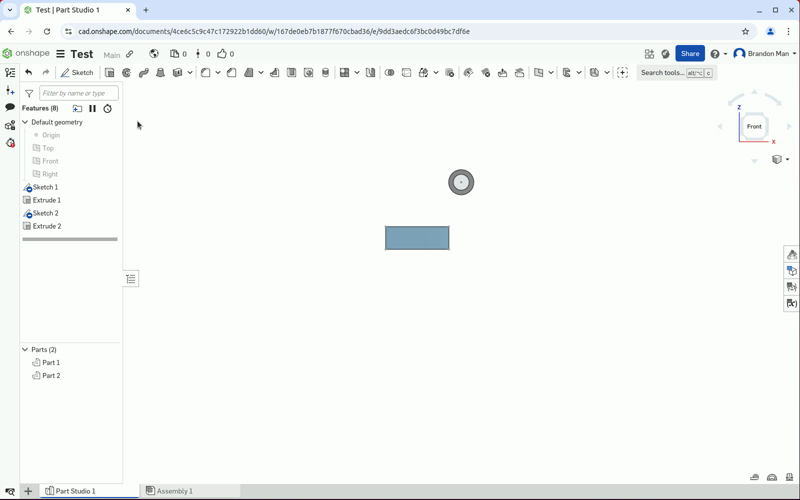
key(left, 2)
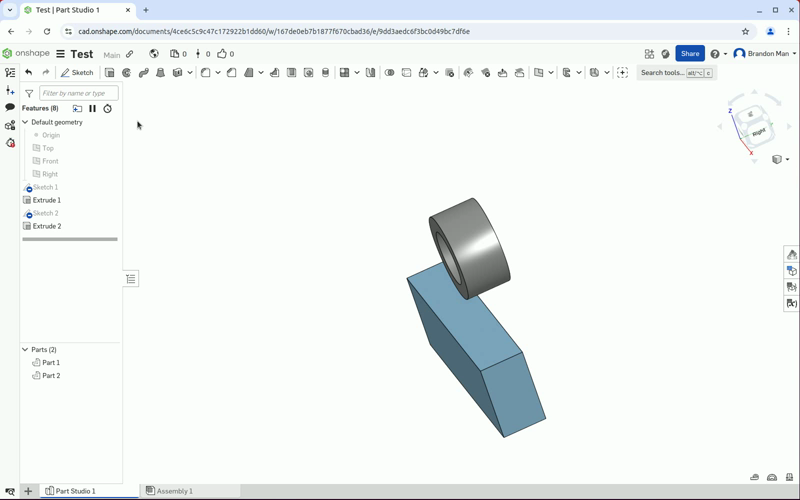
key(down, 2)
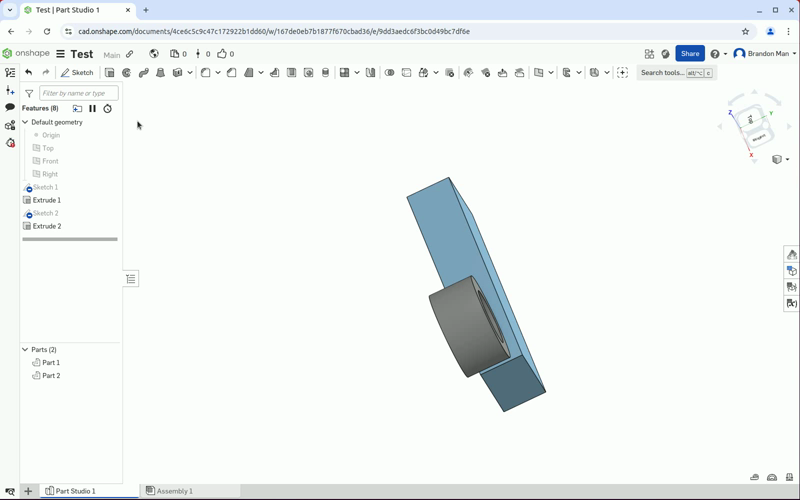
key(up, 2)
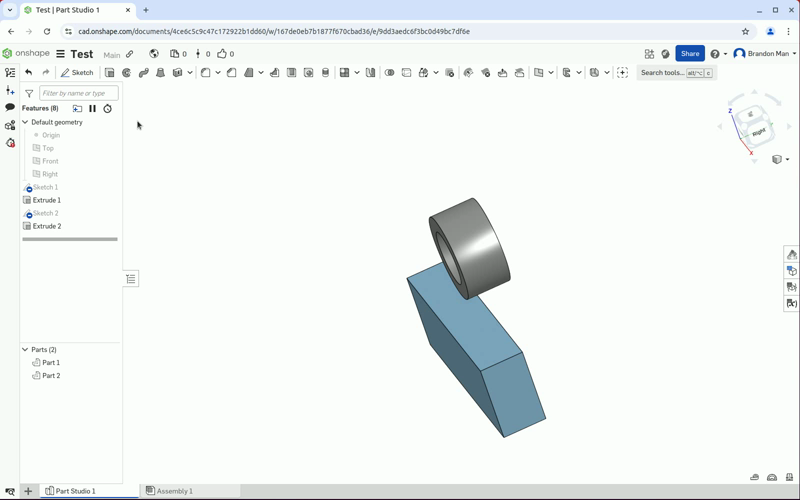
key(right, 2)
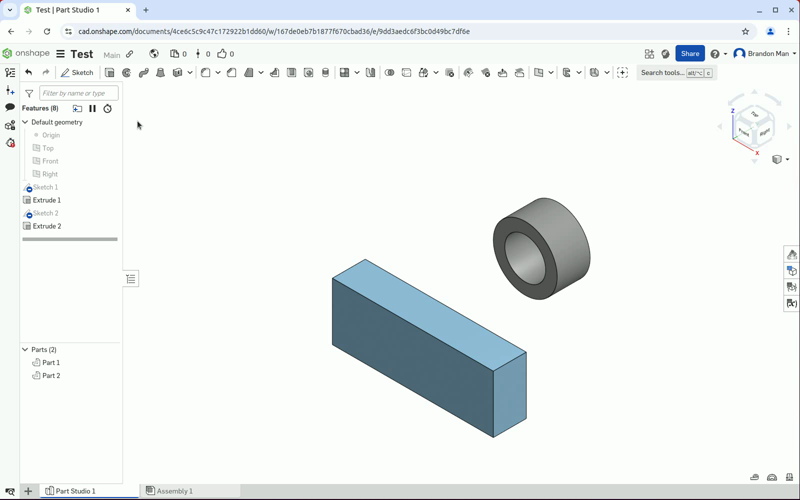
mouse_move(73, 189)
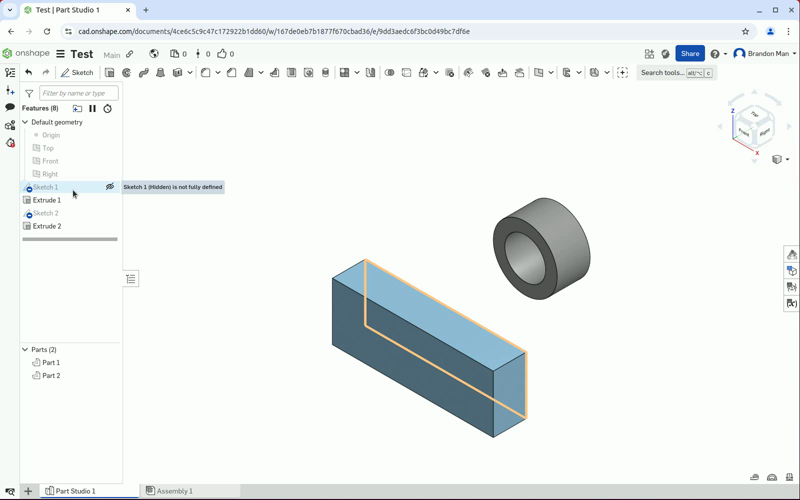
click(73, 189)